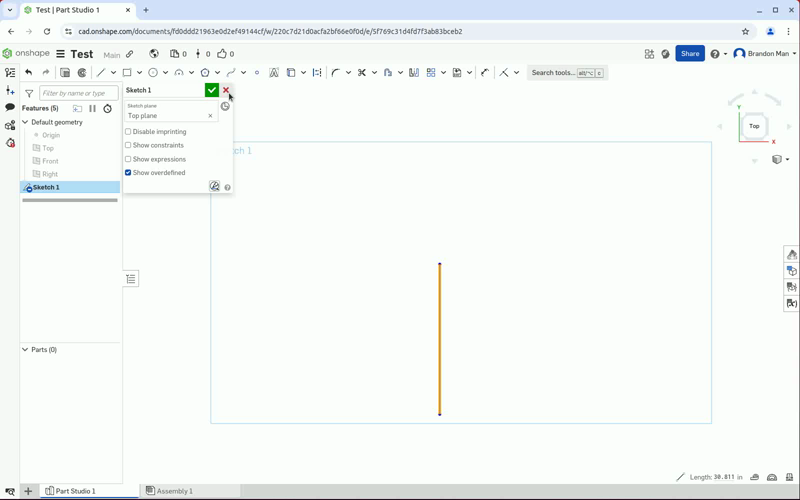
key(shift+h)
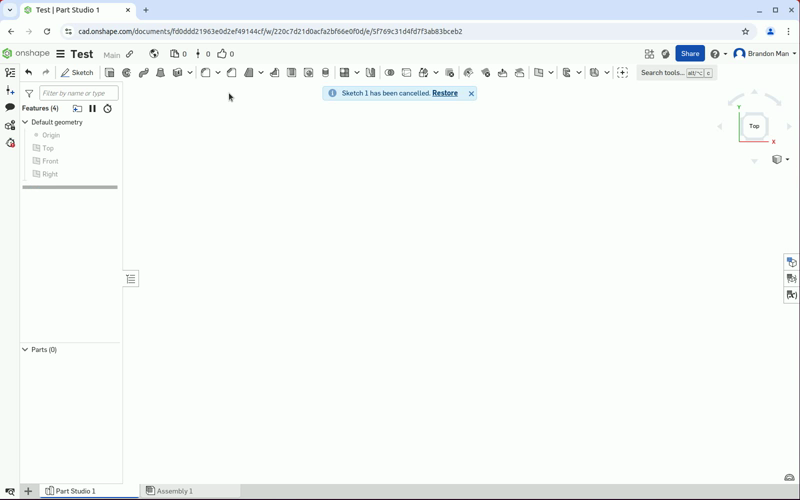
mouse_move(73, 352)
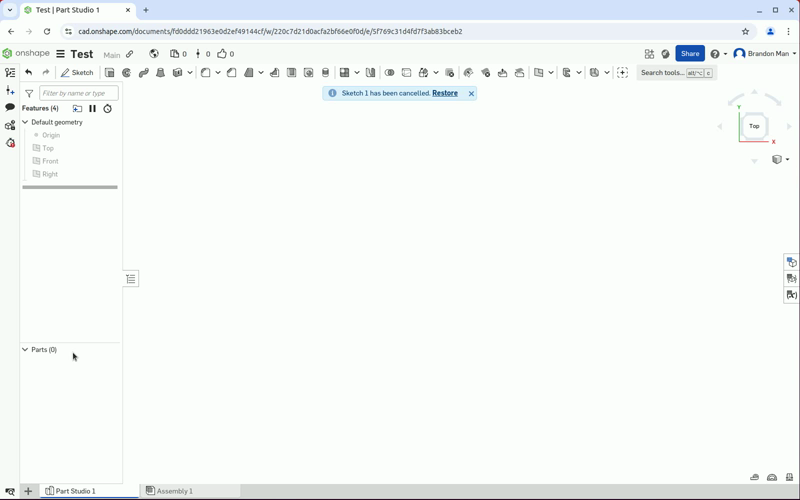
key(y)
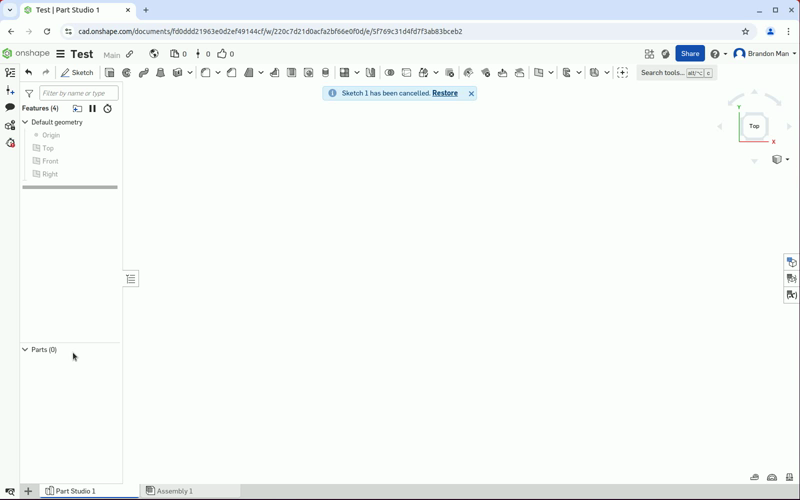
key(shift+p)
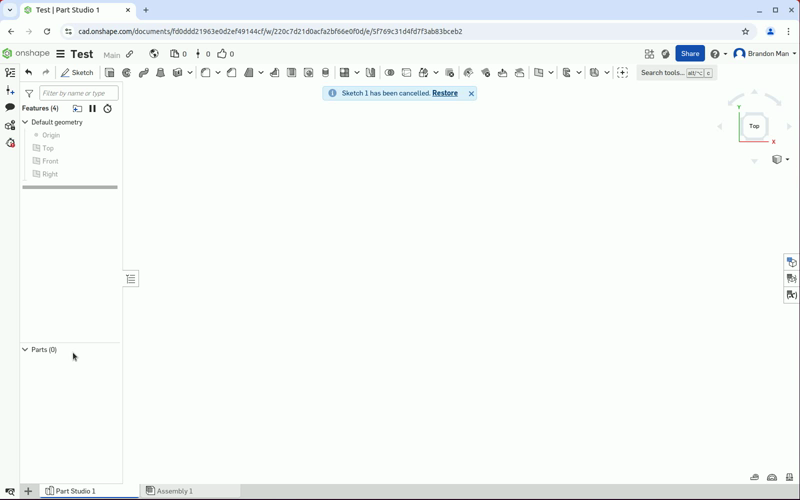
key(space)
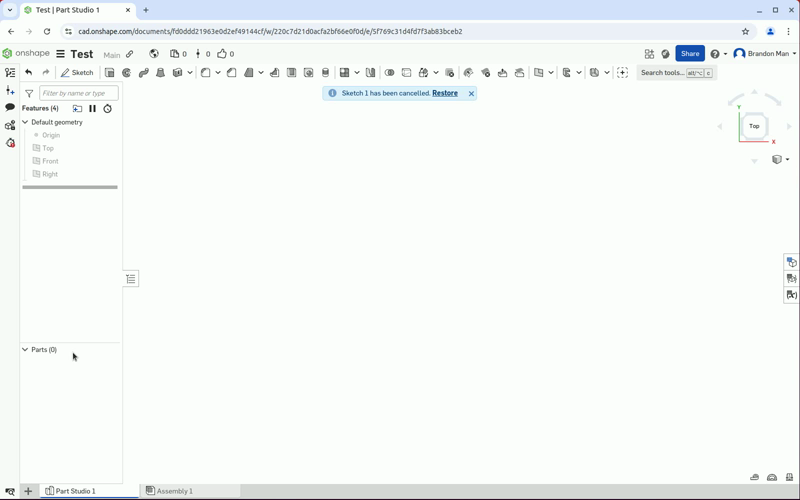
key_down(shift)
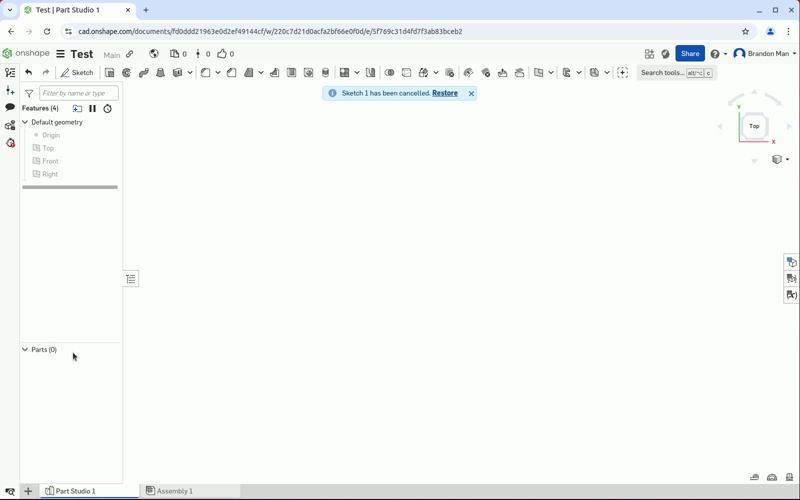
key(up)
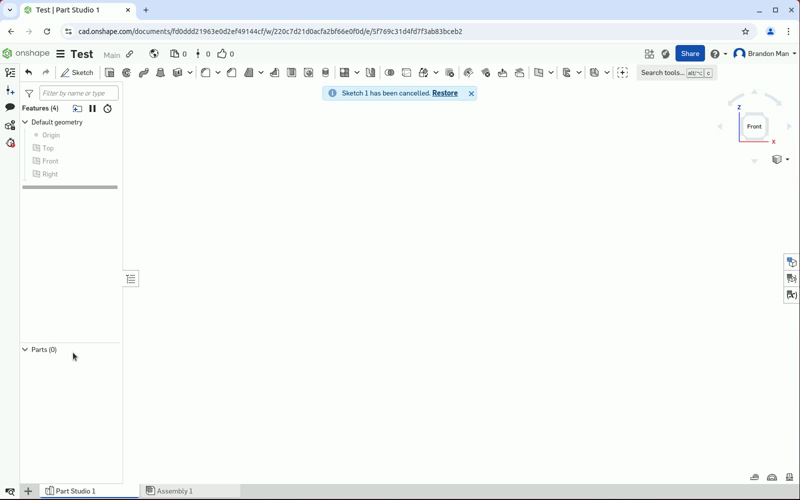
key_up(shift)
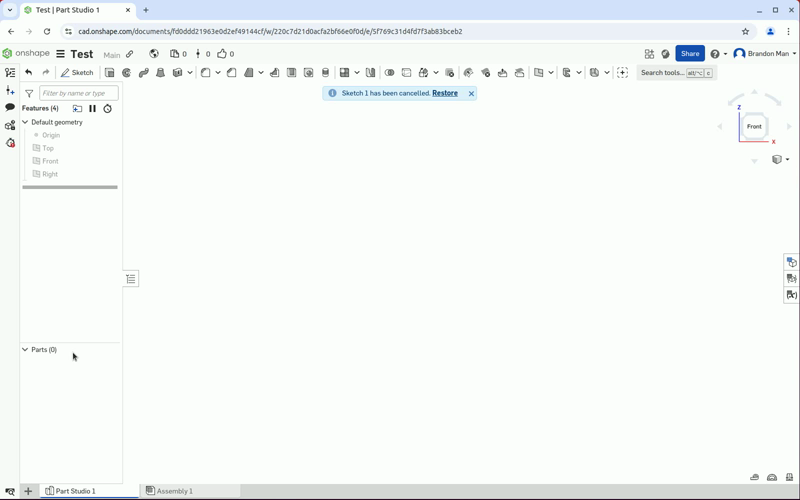
mouse_move(73, 352)
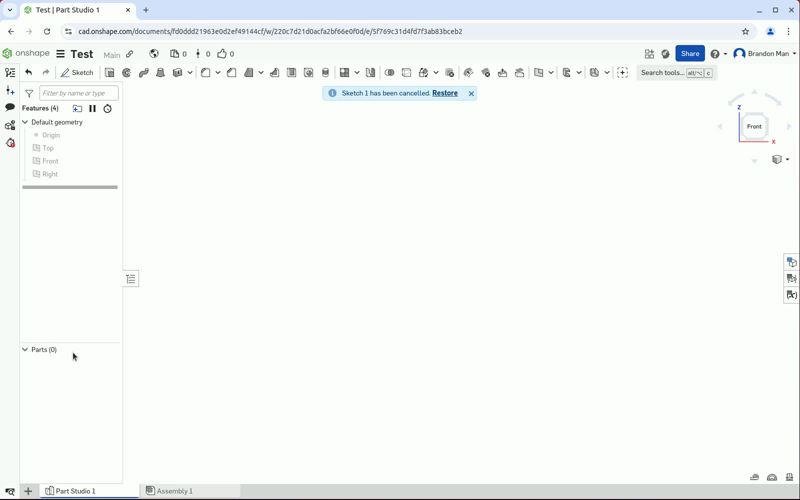
key(shift+y)
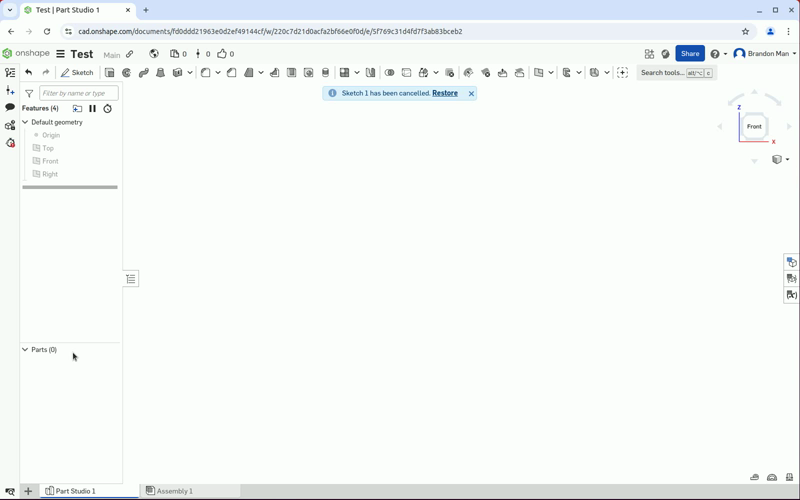
key(shift+s)
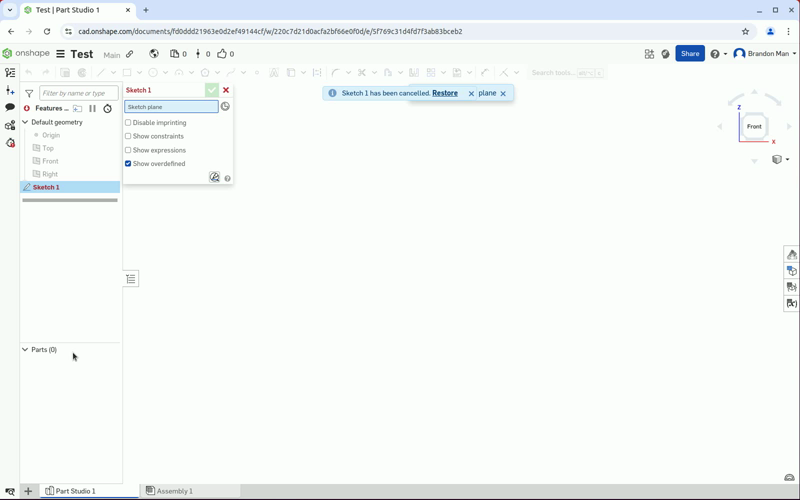
mouse_move(73, 163)
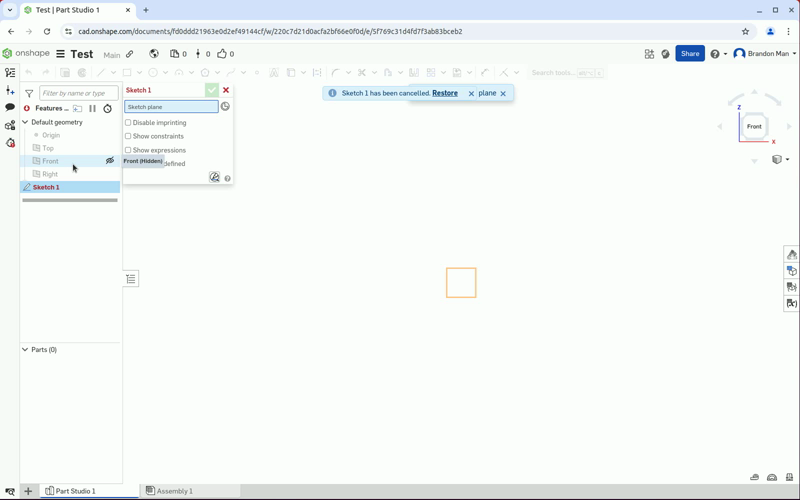
click(73, 163)
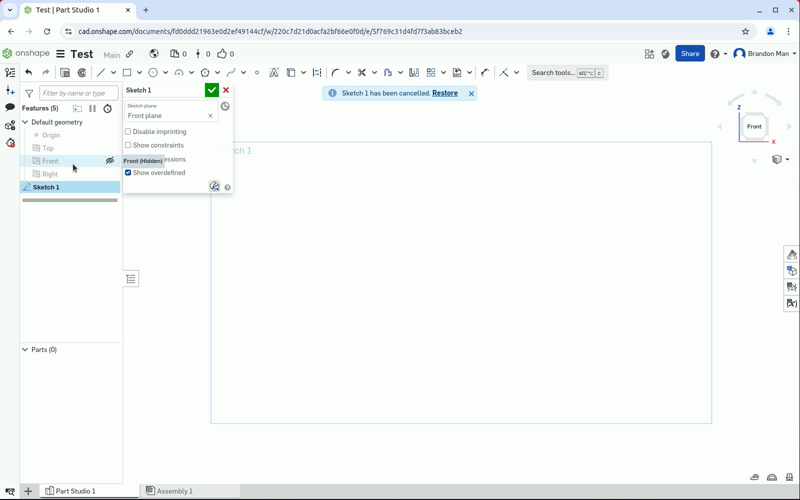
mouse_move(73, 352)
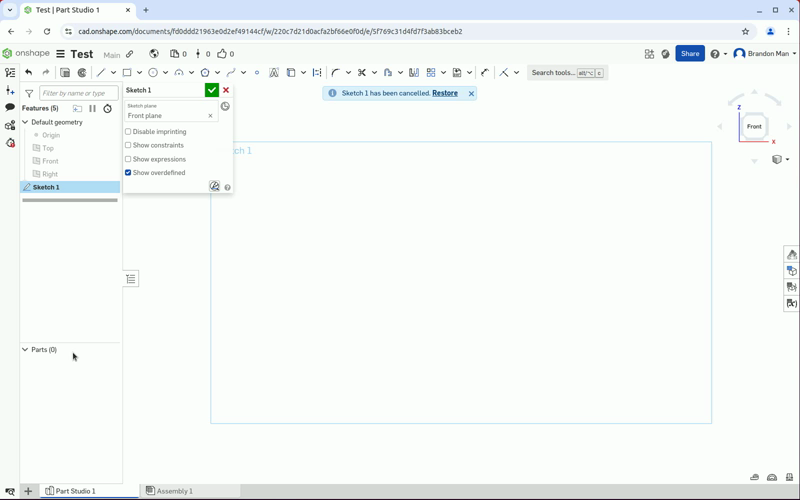
key(y)
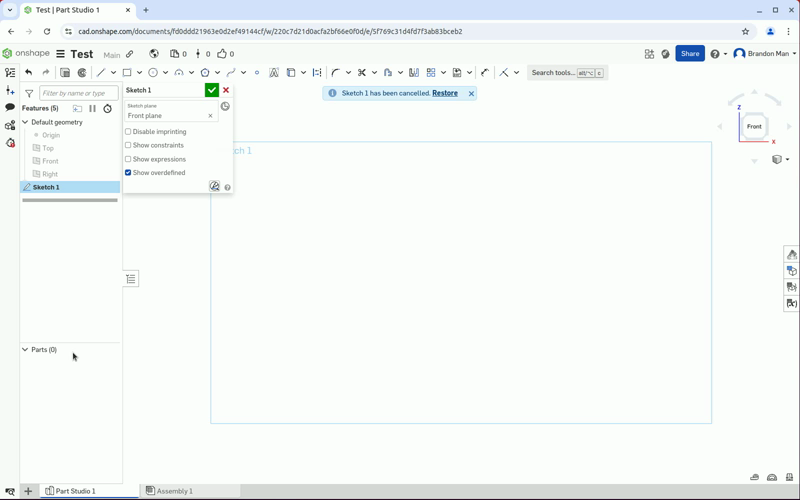
key(l)
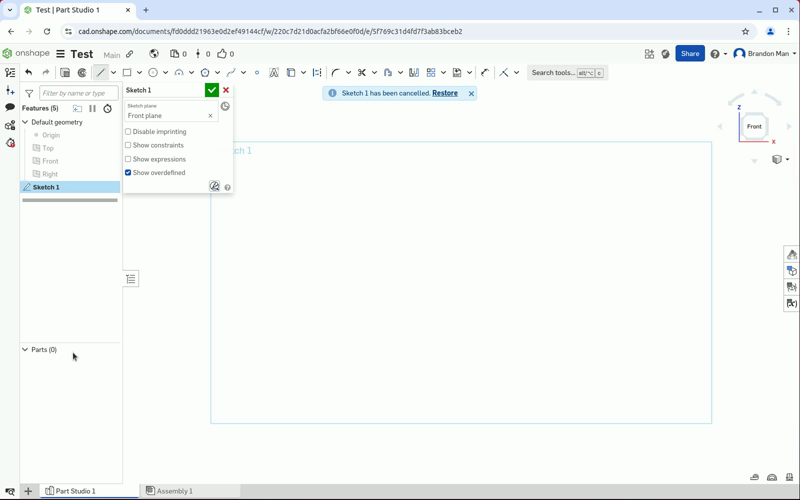
key_down(shift)
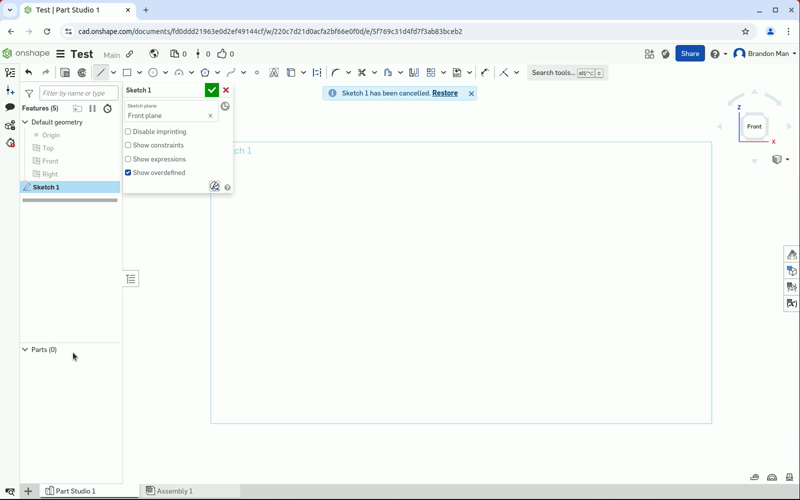
mouse_move(388, 395)
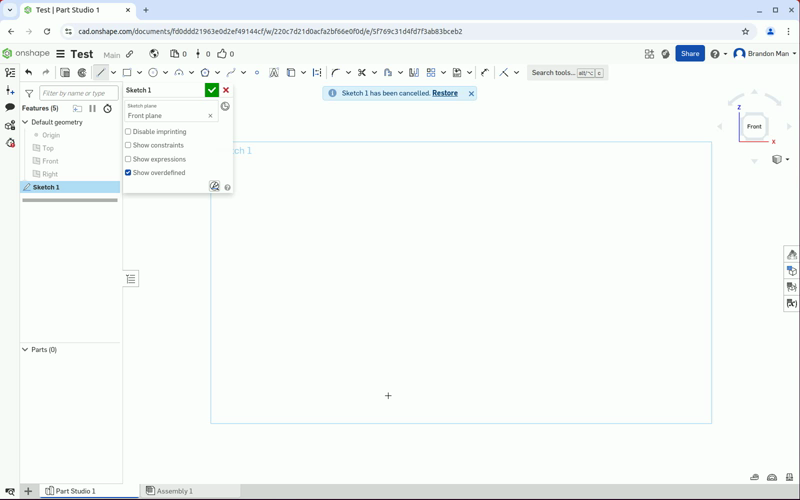
click(388, 395)
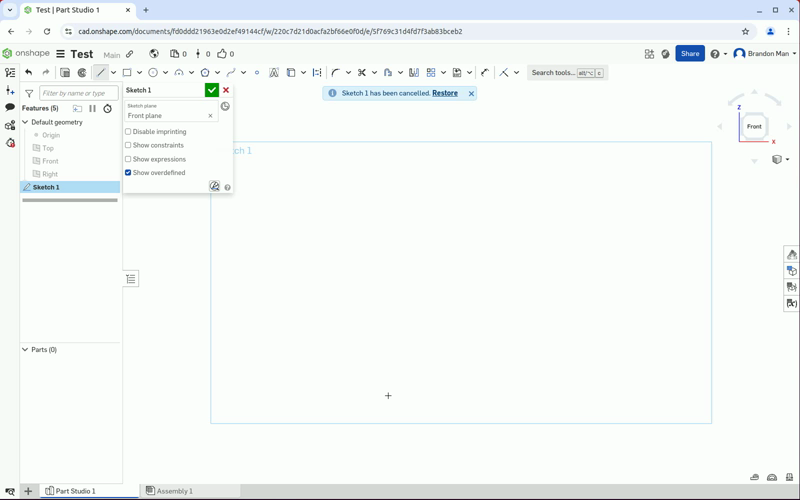
key_up(shift)
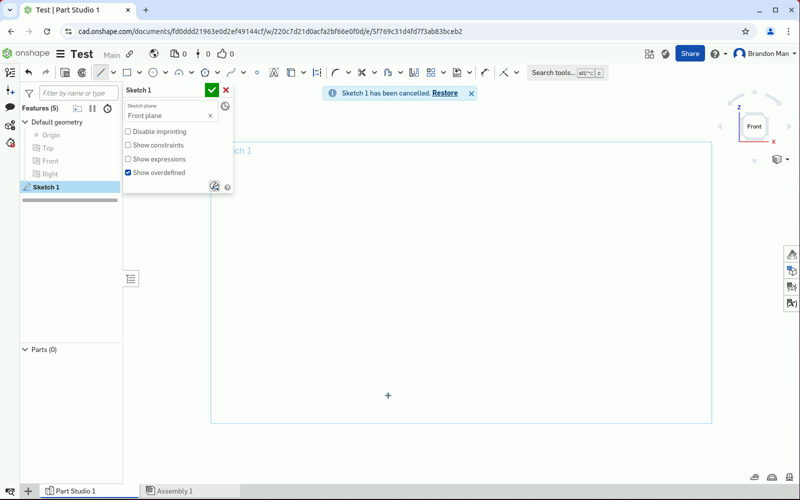
key_down(shift)
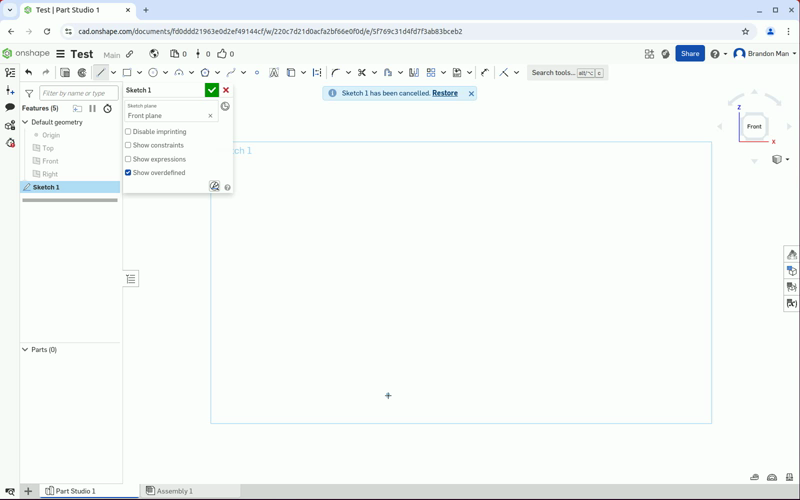
mouse_move(531, 395)
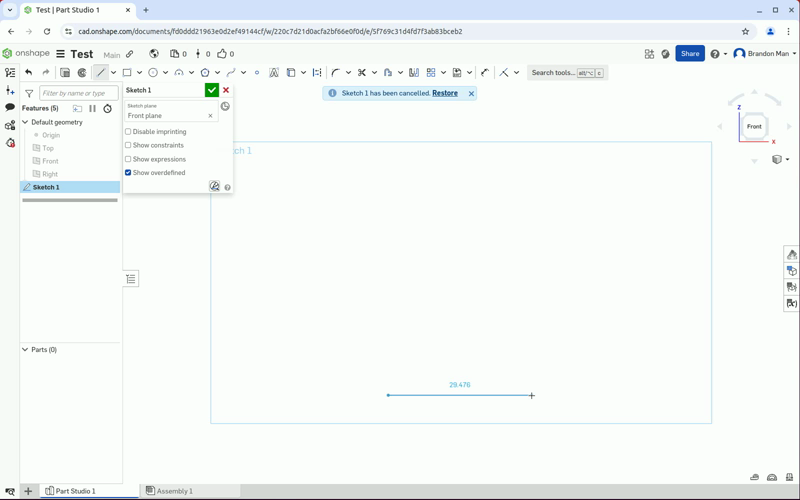
click(531, 395)
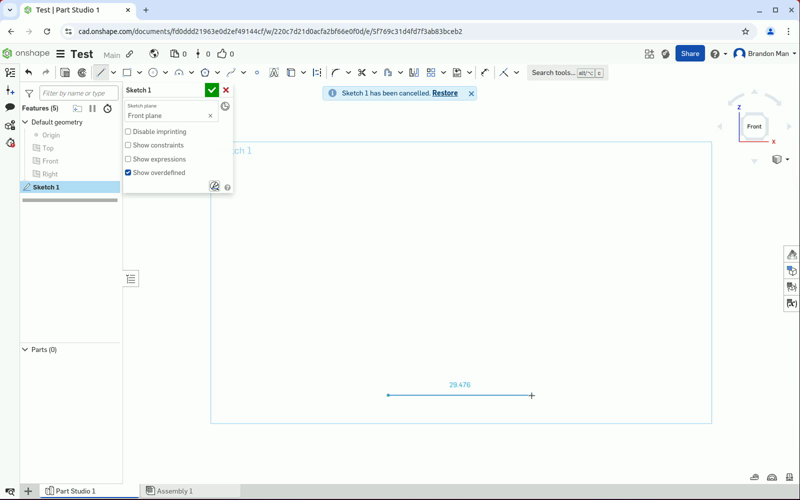
key_up(shift)
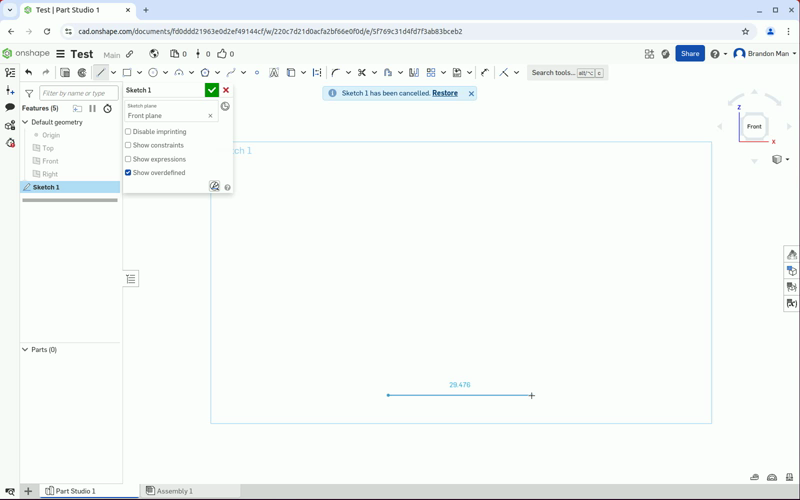
key_down(shift)
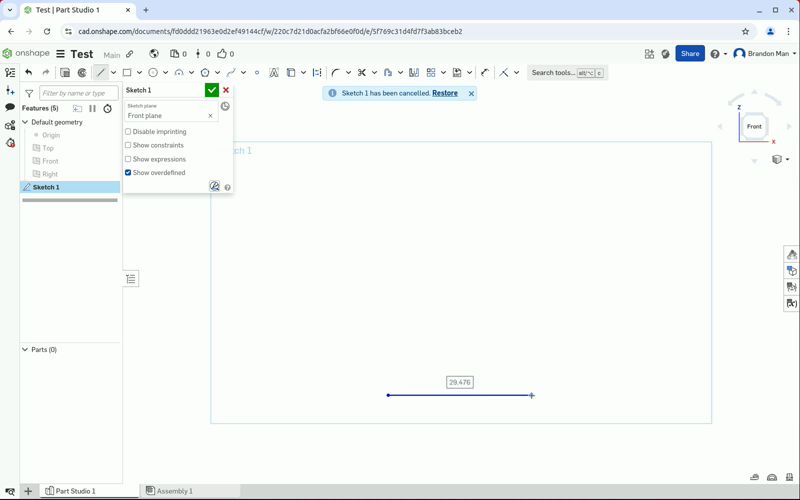
mouse_move(531, 171)
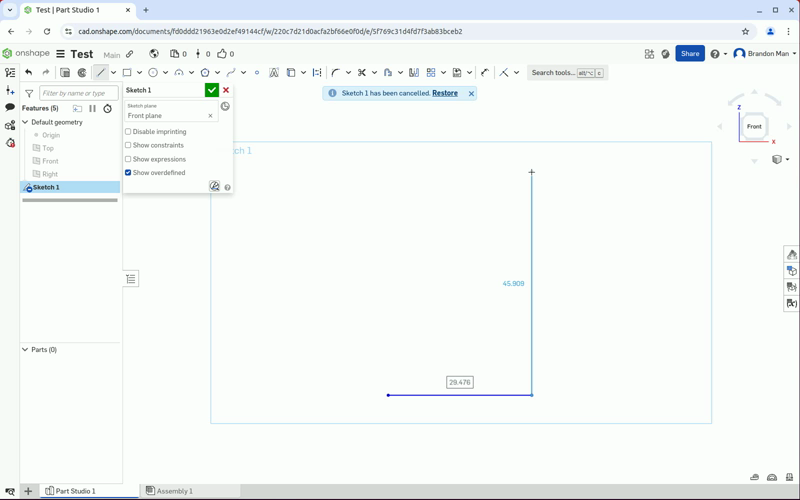
click(531, 171)
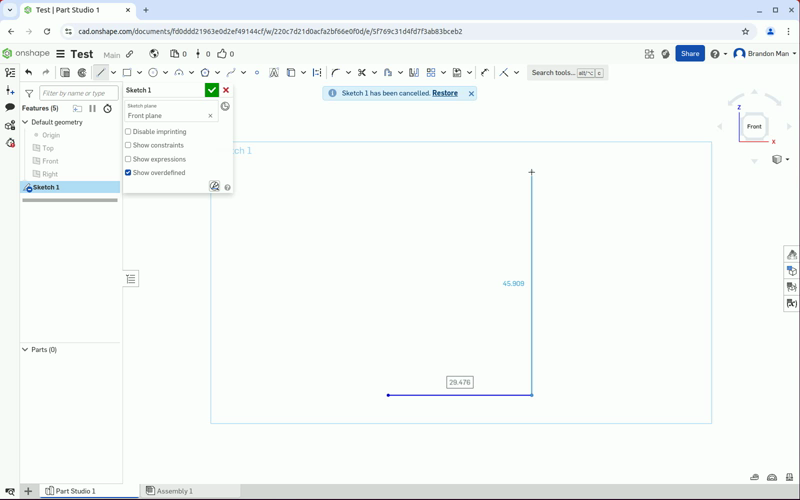
key_up(shift)
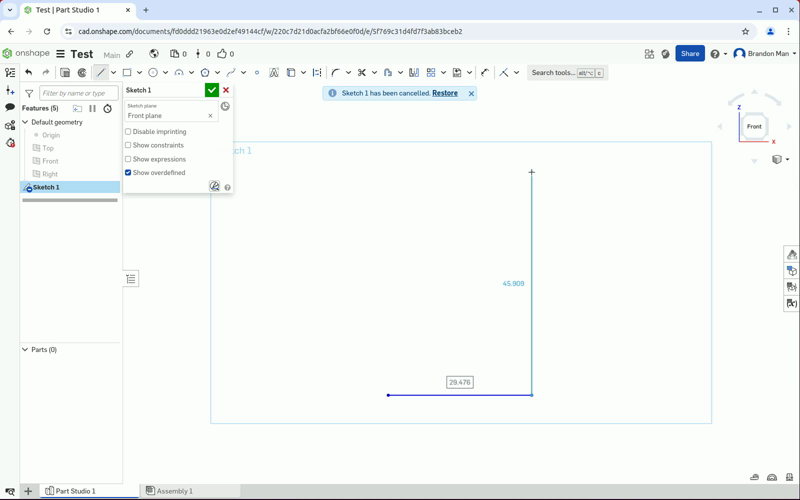
key_down(shift)
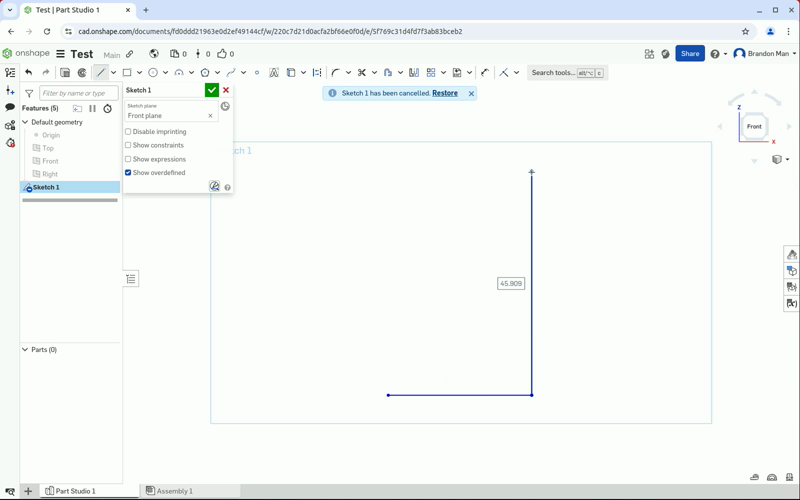
mouse_move(388, 171)
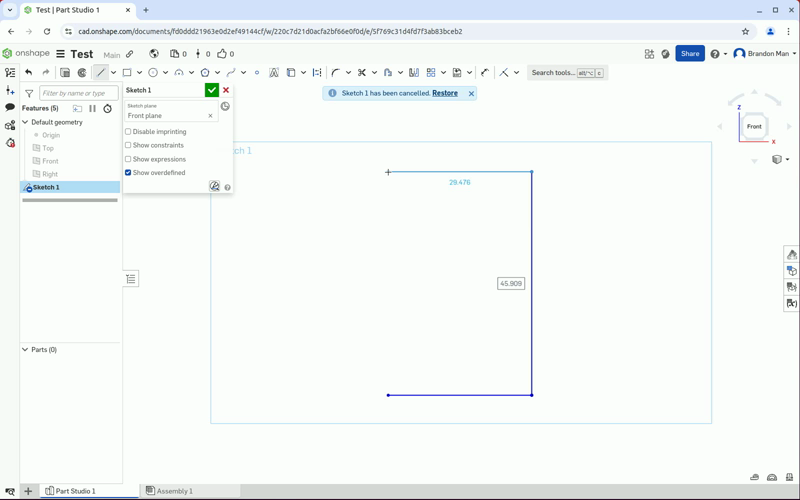
click(388, 171)
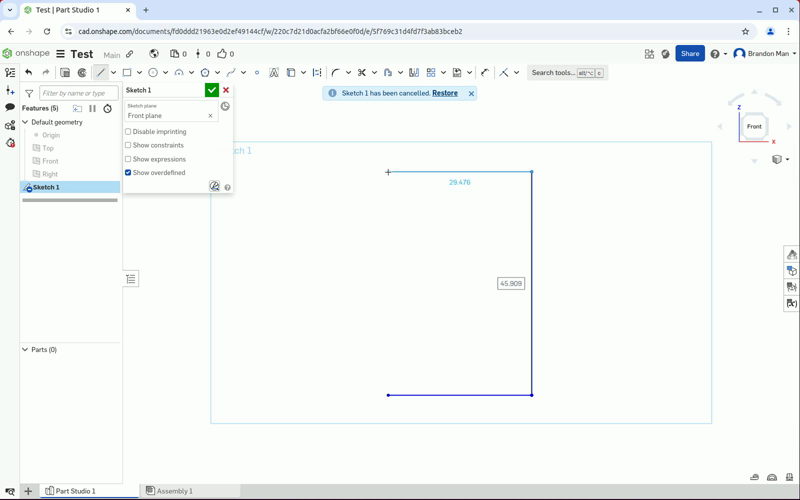
key_up(shift)
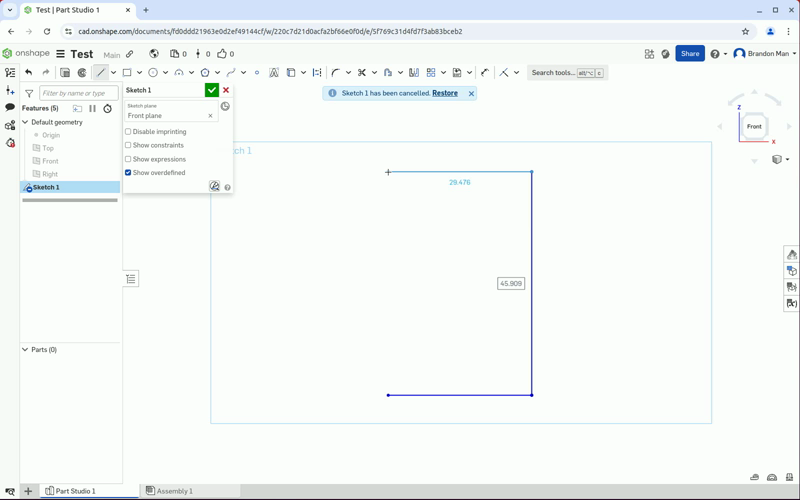
key_down(shift)
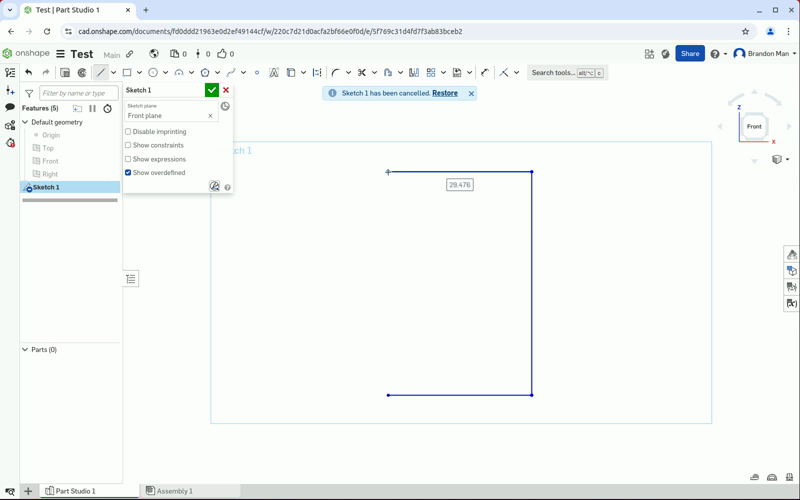
mouse_move(388, 395)
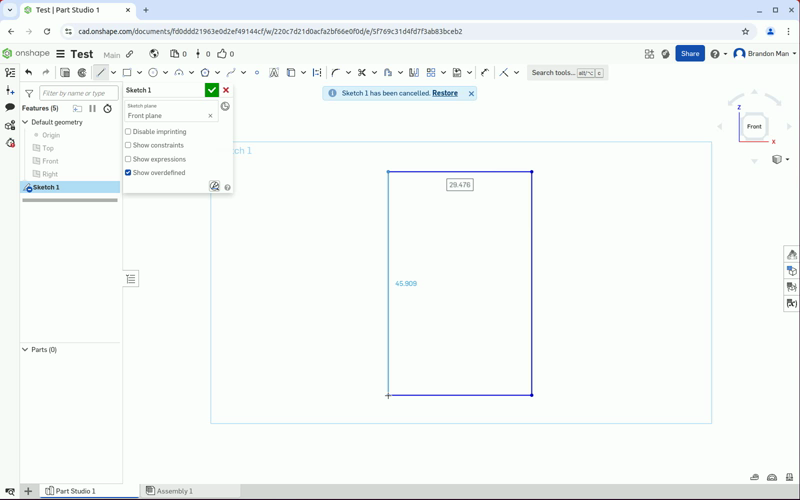
key_up(shift)
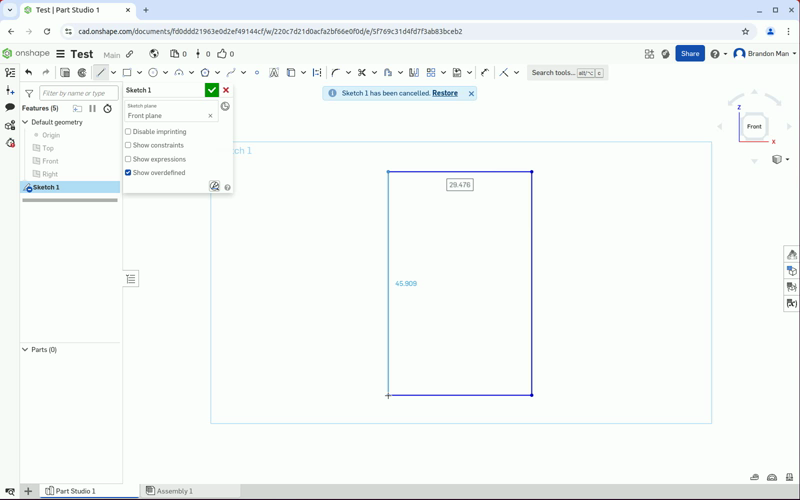
click(388, 395)
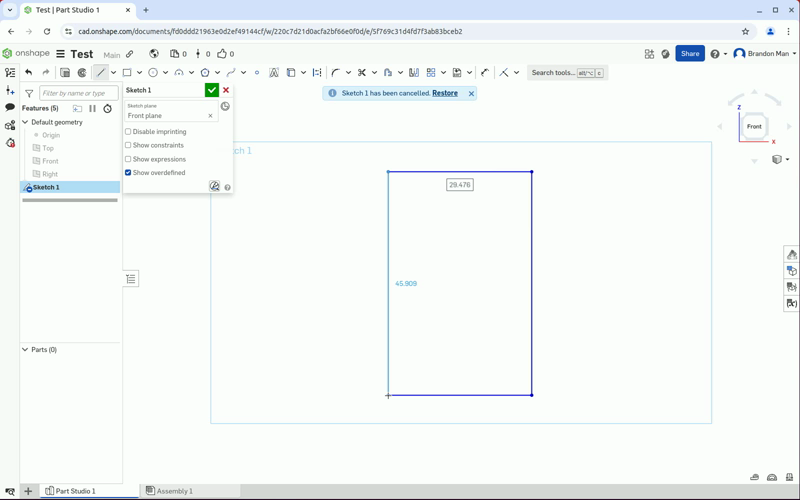
key(esc)
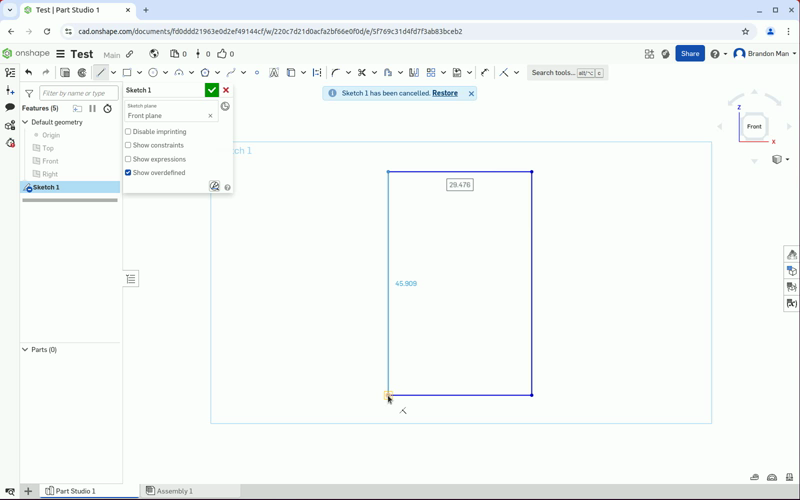
mouse_move(455, 306)
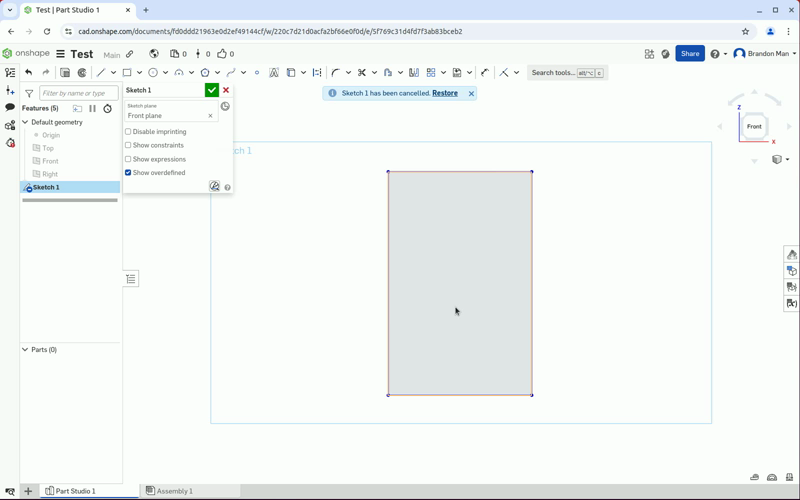
click(455, 306)
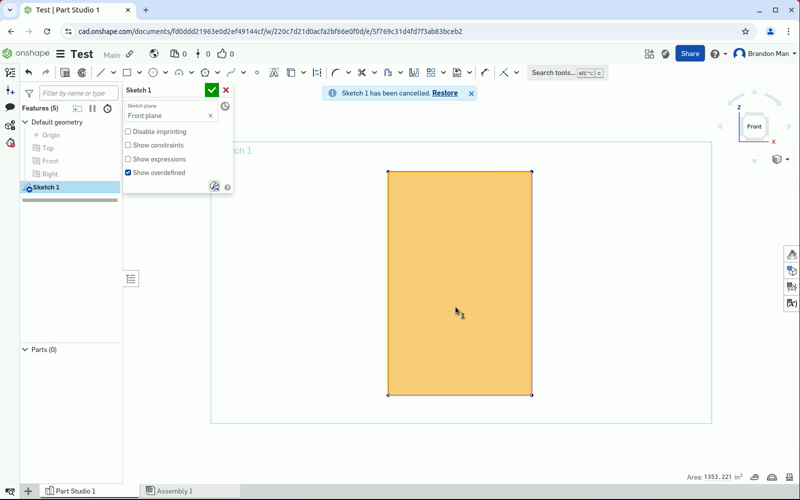
mouse_move(73, 352)
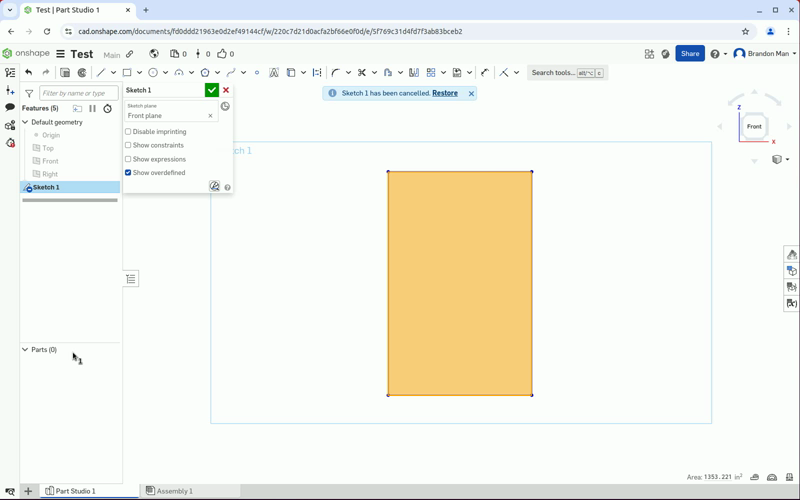
key(shift+y)
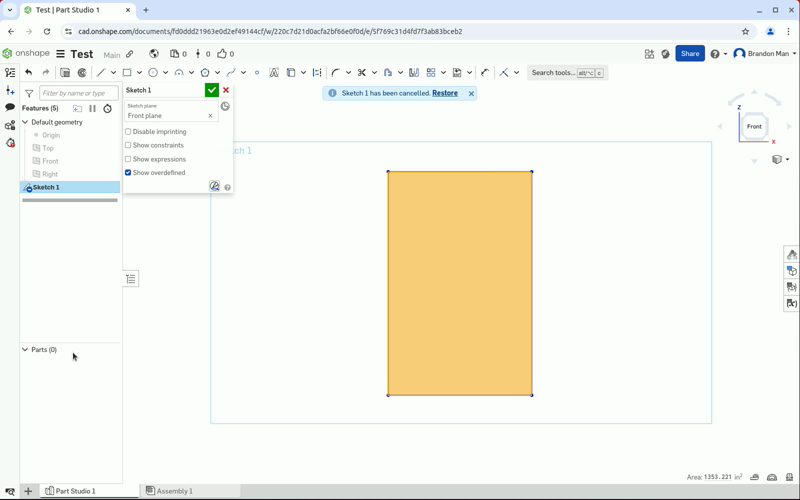
key(shift+e)
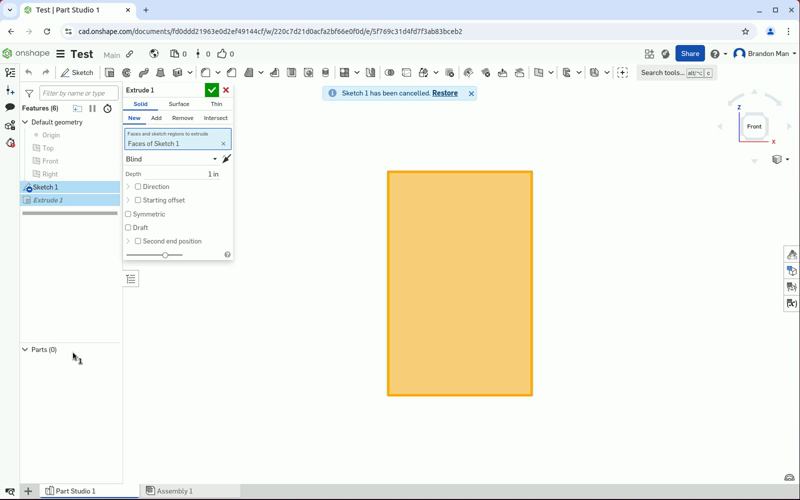
mouse_move(143, 106)
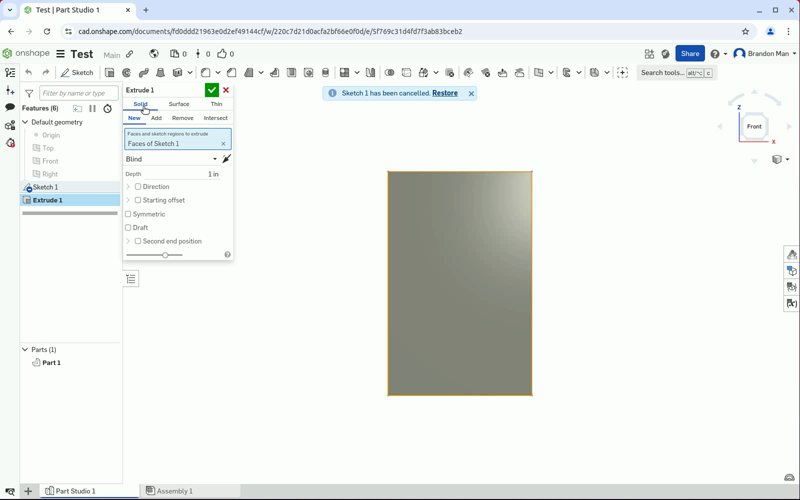
click(143, 106)
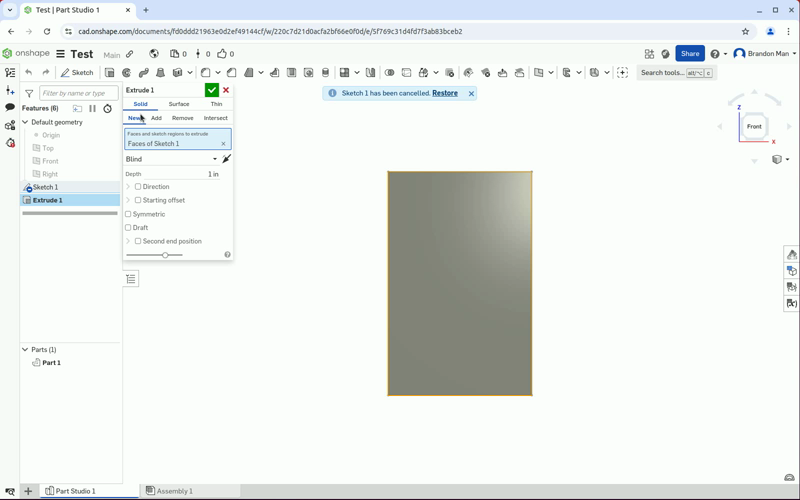
mouse_move(137, 120)
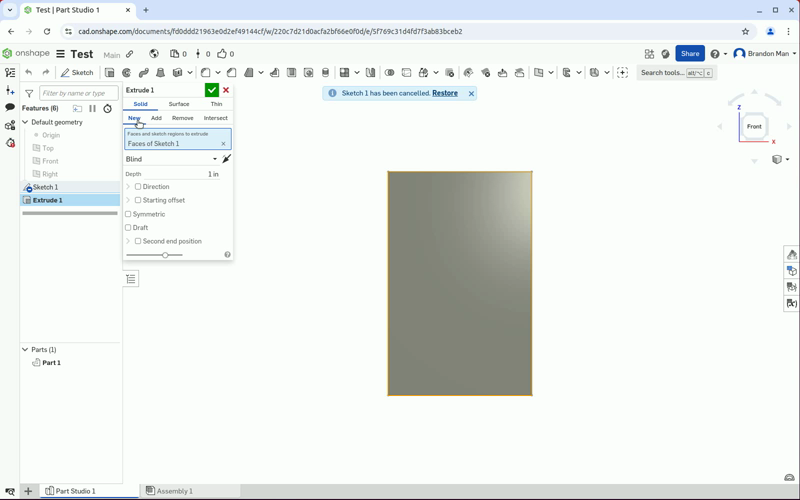
click(137, 120)
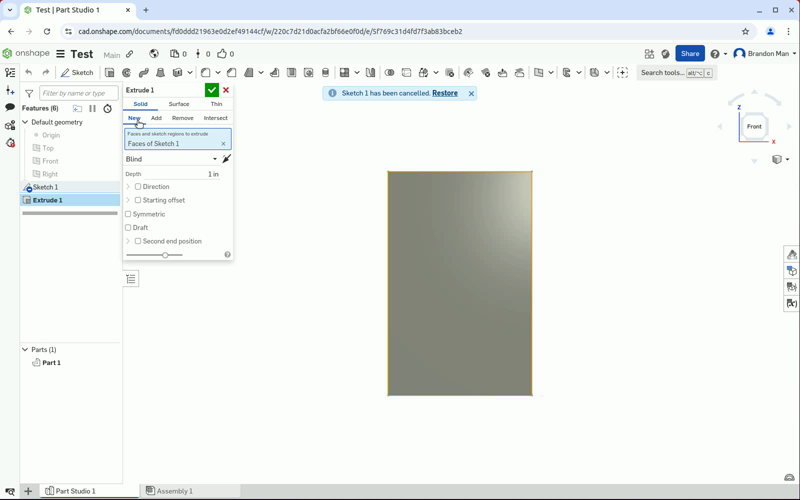
key(tab, 4)
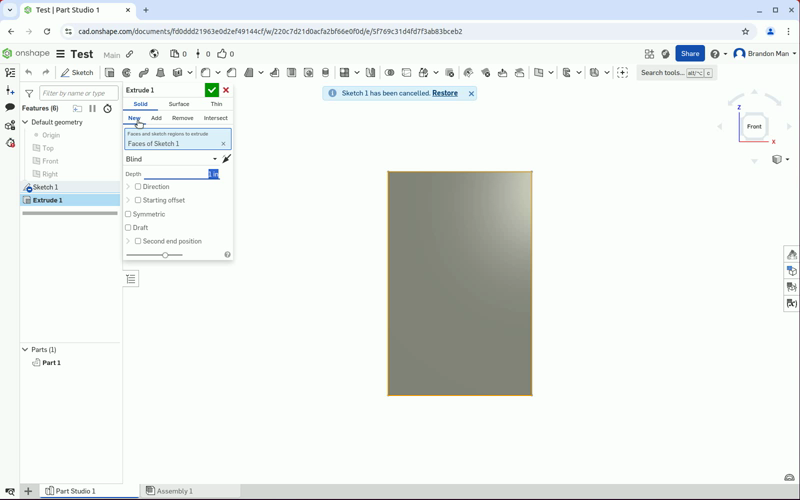
text(1.444)
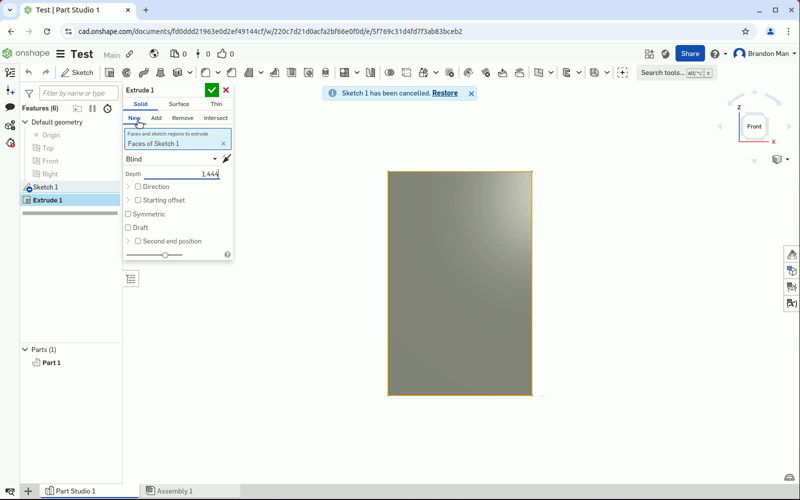
key(enter)
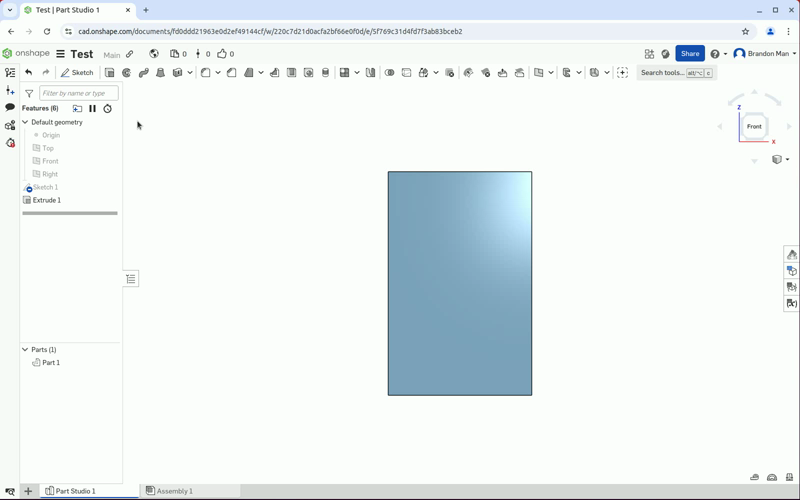
key(shift+h)
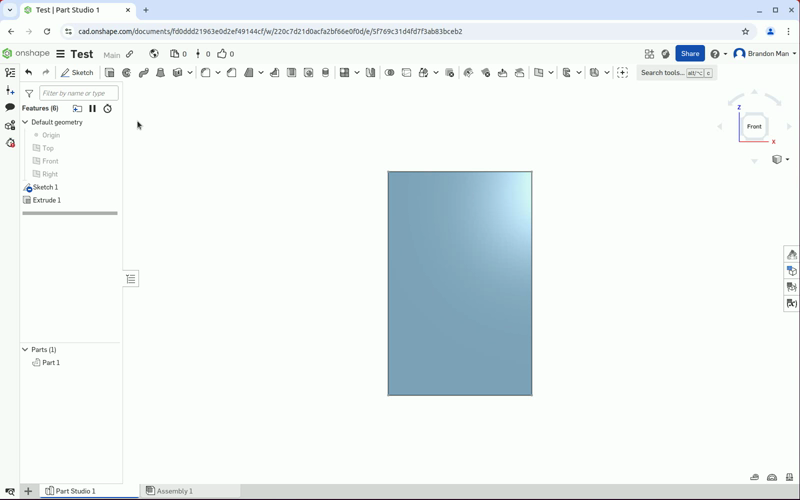
key(shift+h)
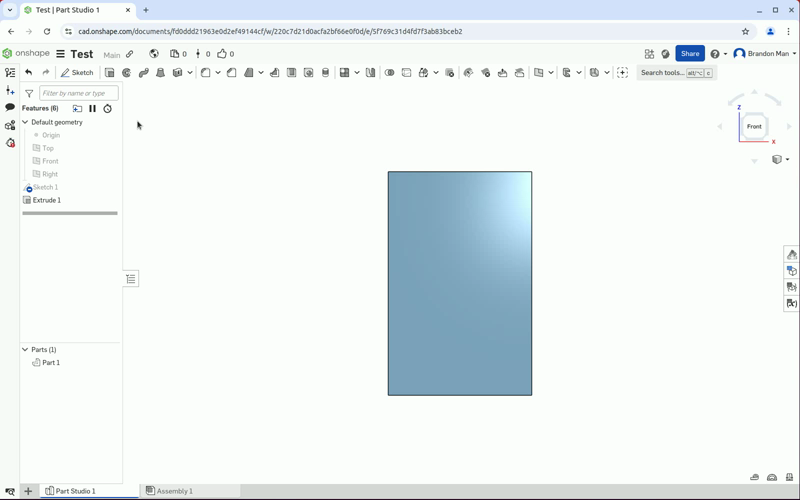
mouse_move(73, 189)
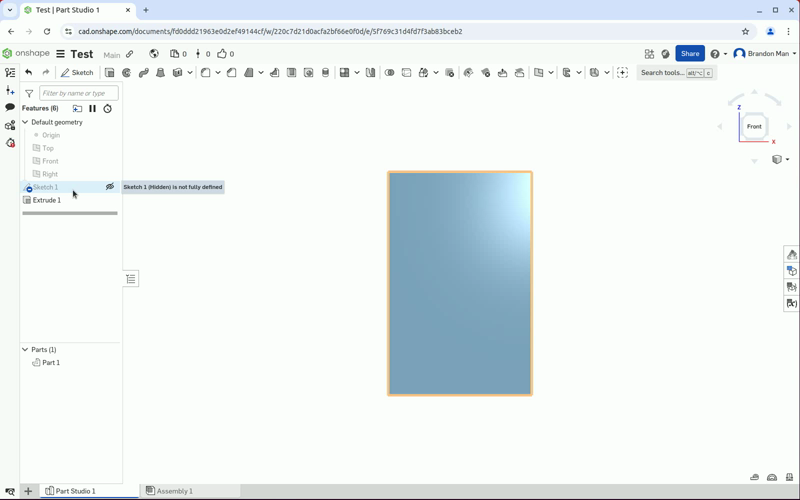
click(73, 189)
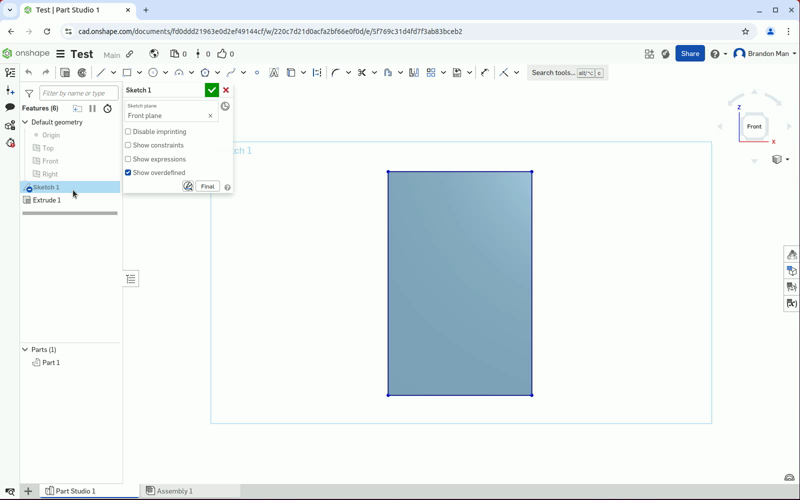
mouse_move(229, 92)
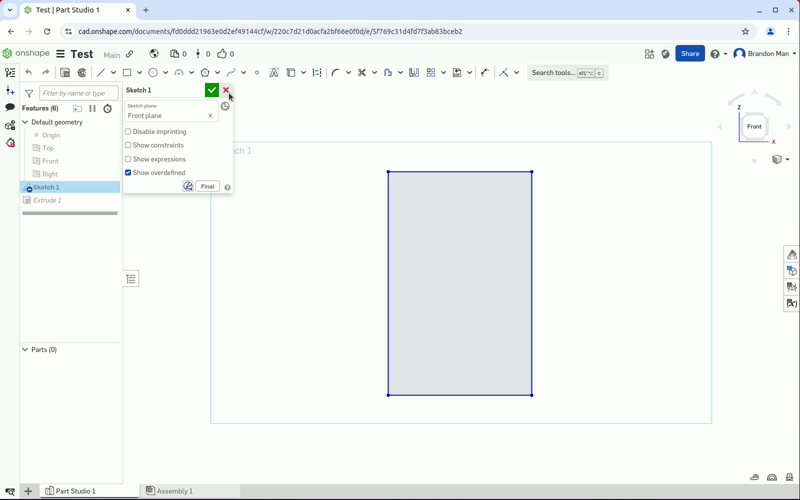
click(229, 92)
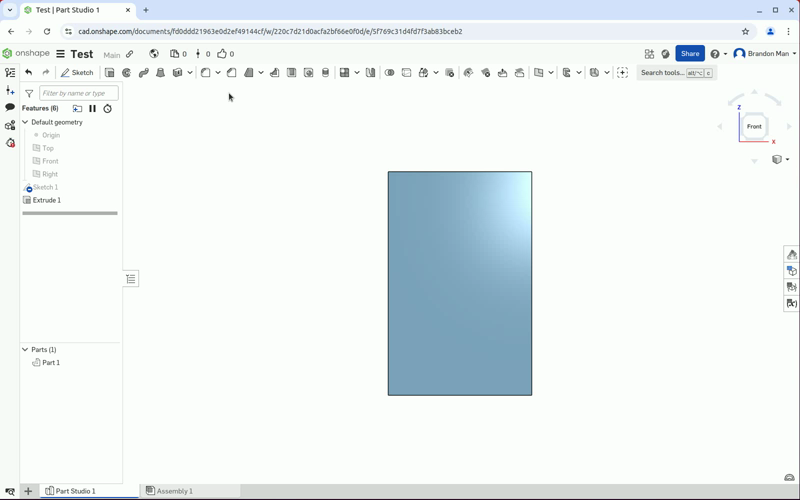
mouse_move(541, 75)
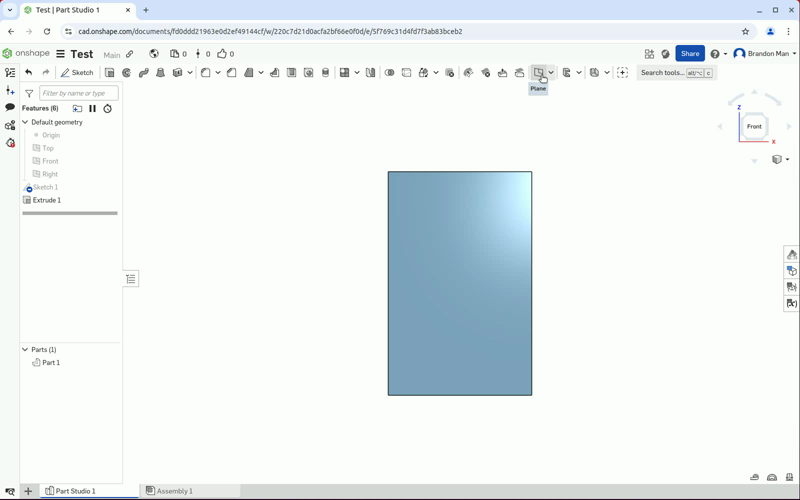
click(541, 75)
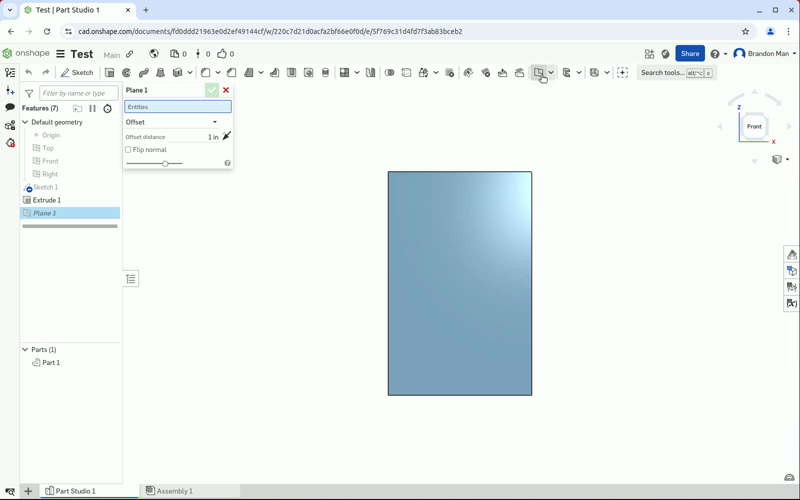
mouse_move(73, 163)
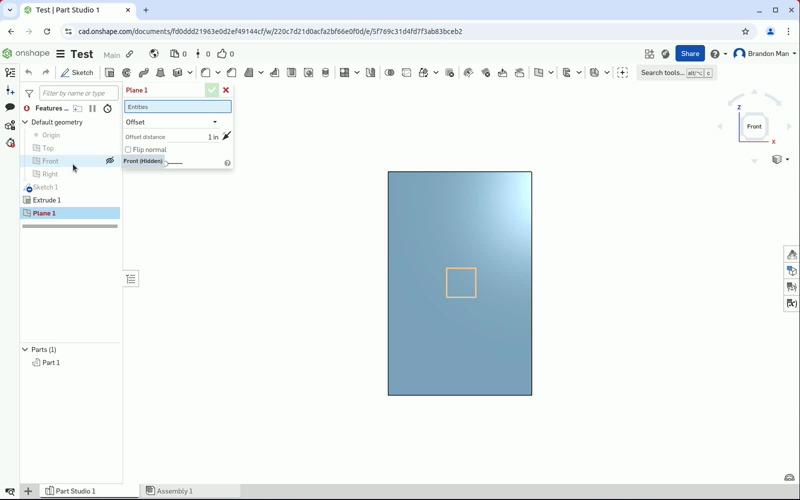
click(73, 163)
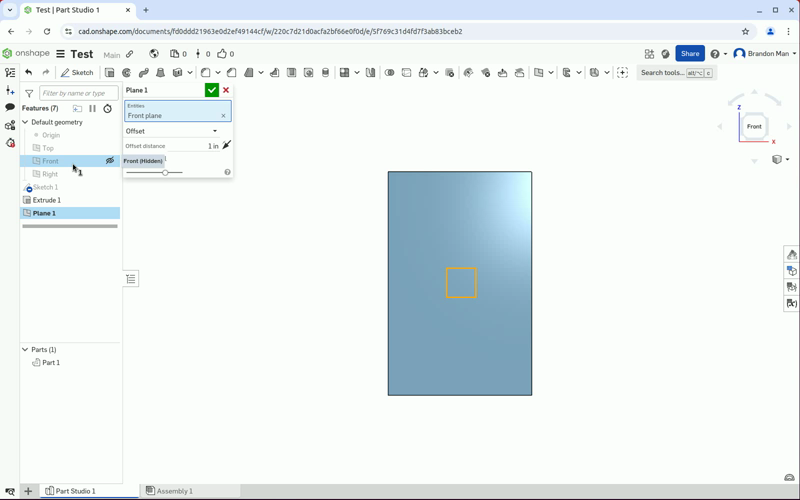
key(tab, 2)
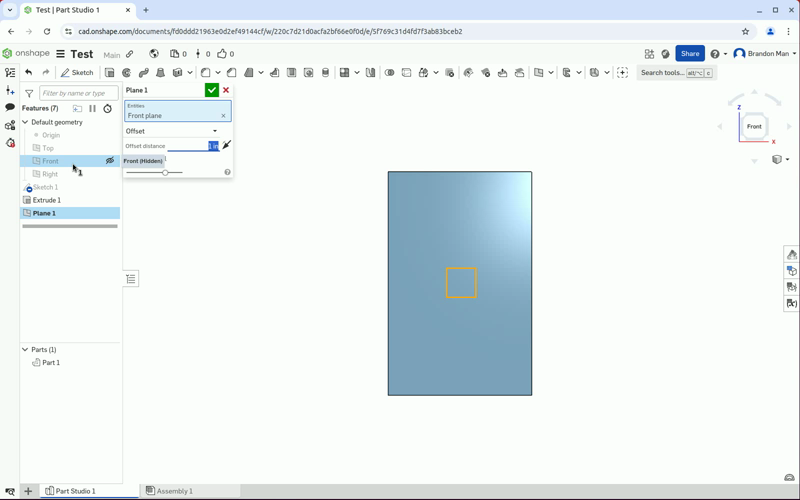
text(1.448)
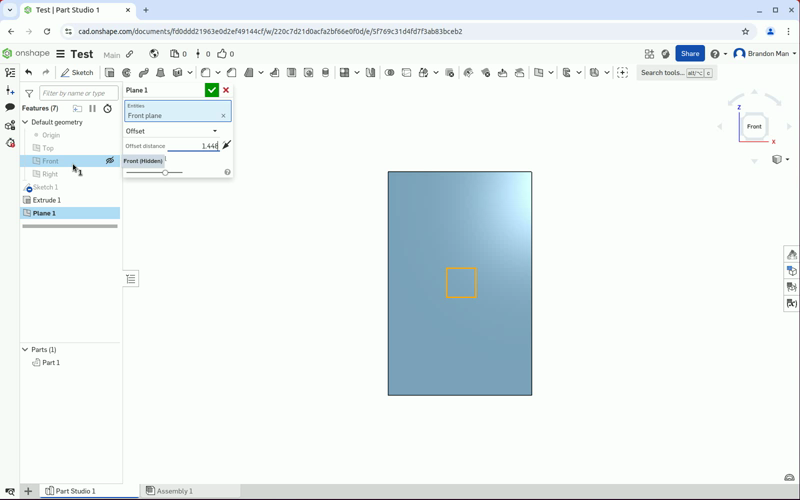
key(enter, 2)
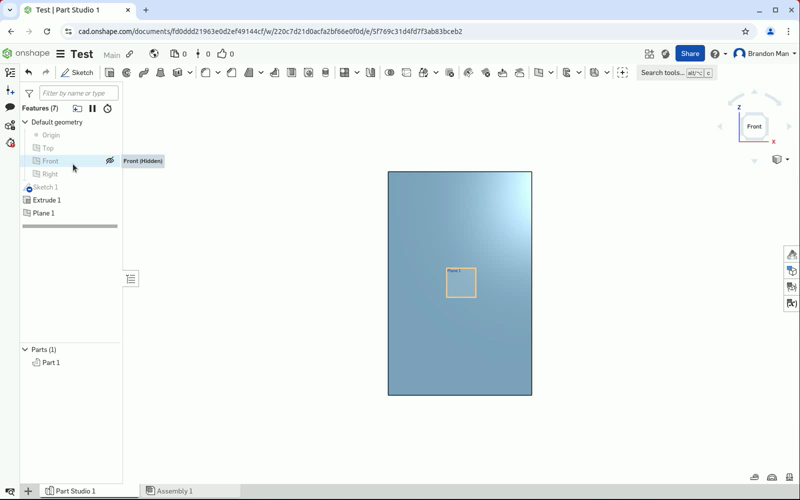
key(shift+s)
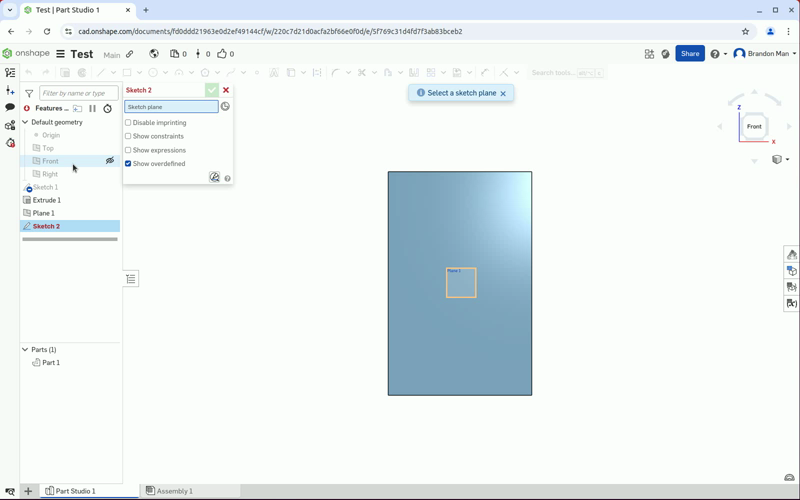
mouse_move(73, 215)
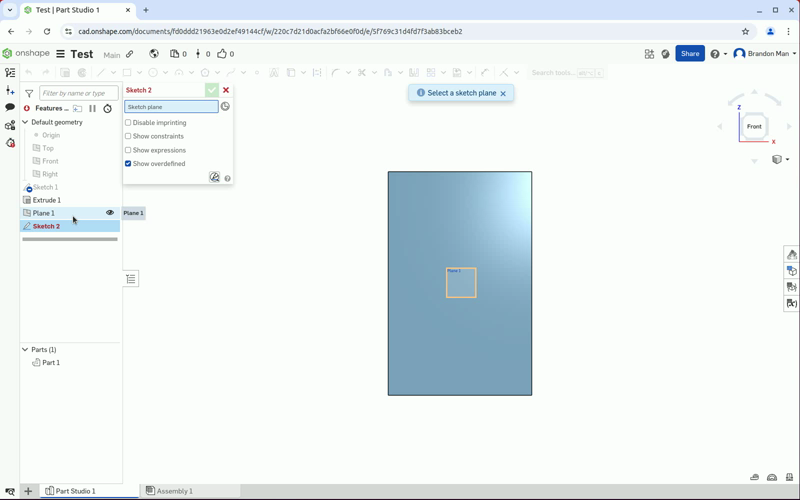
click(73, 215)
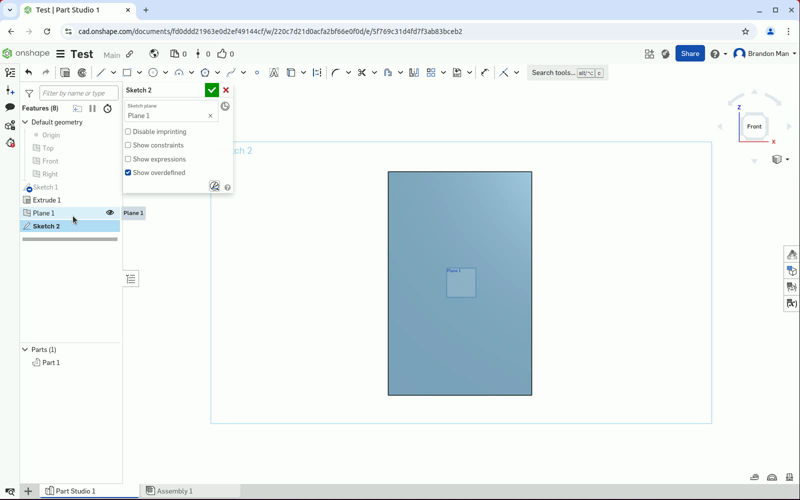
mouse_move(73, 352)
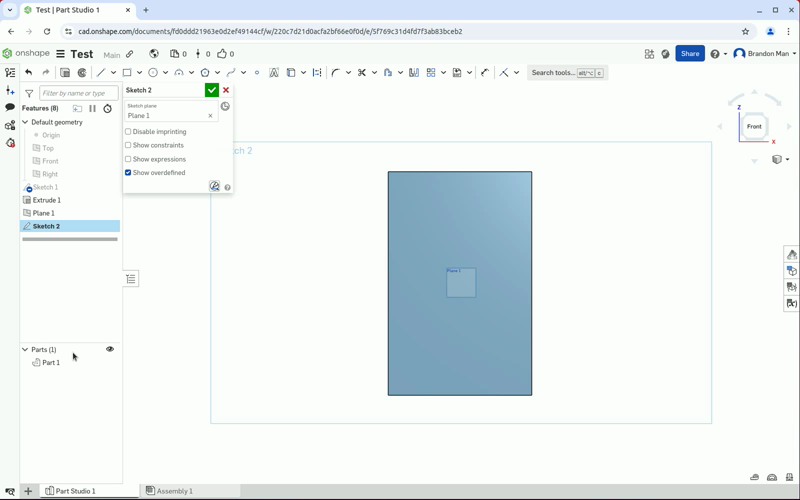
key(y)
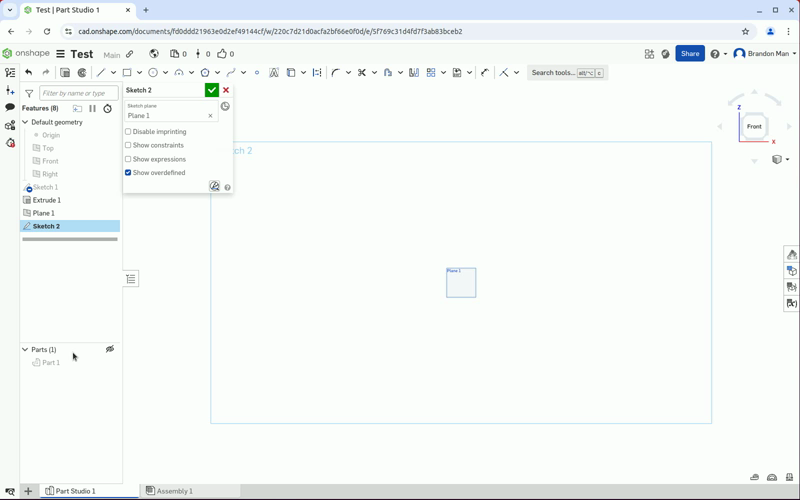
key(l)
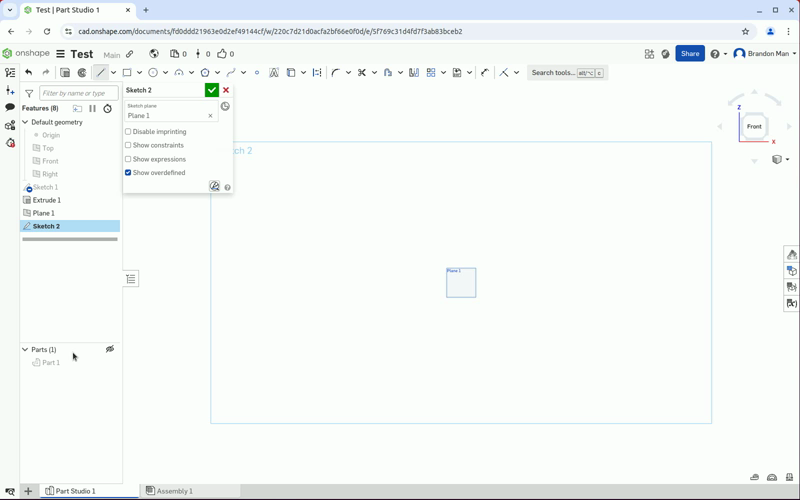
key_down(shift)
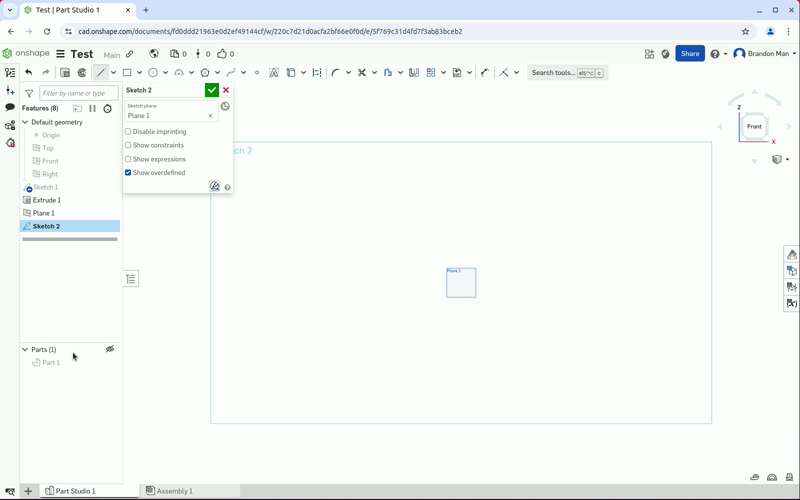
mouse_move(403, 381)
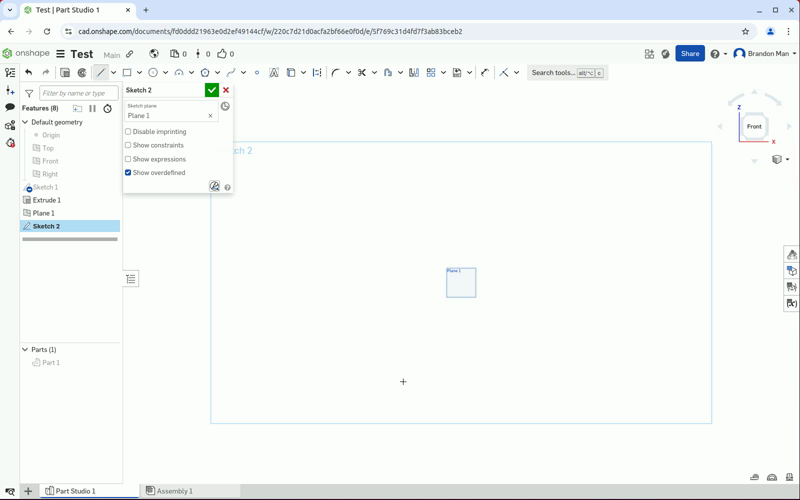
click(403, 381)
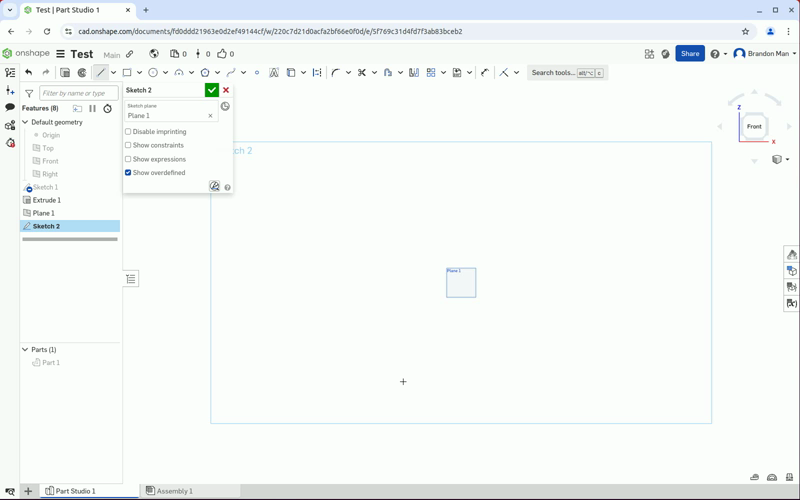
key_up(shift)
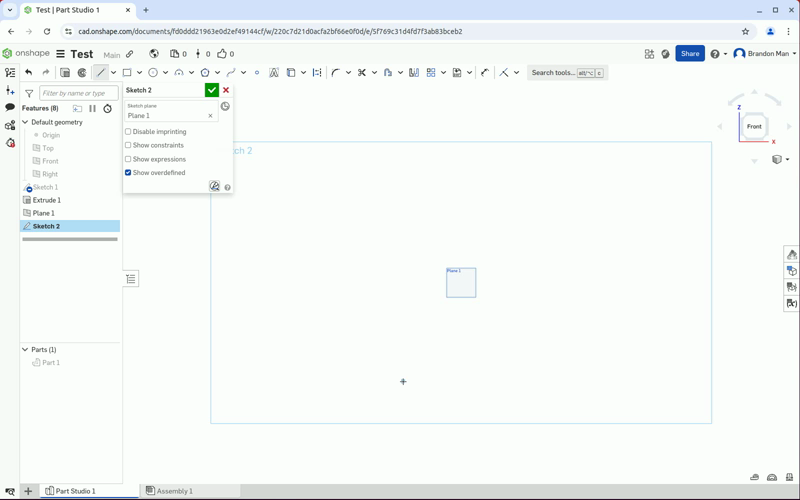
key_down(shift)
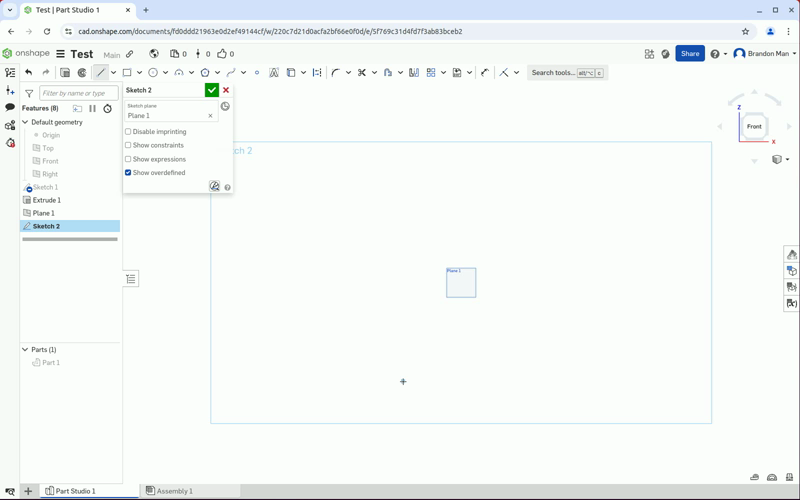
mouse_move(518, 381)
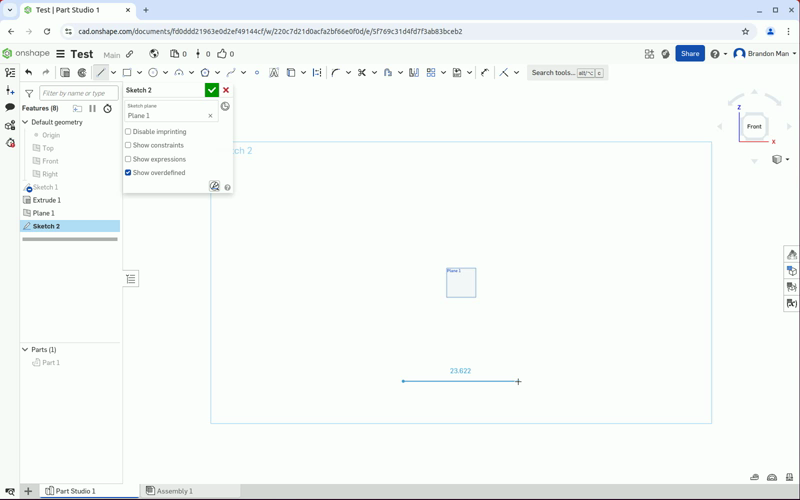
click(518, 381)
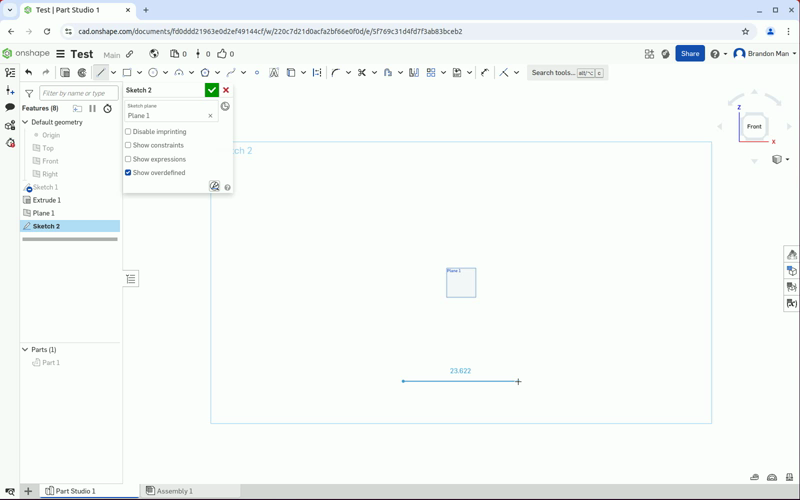
key_up(shift)
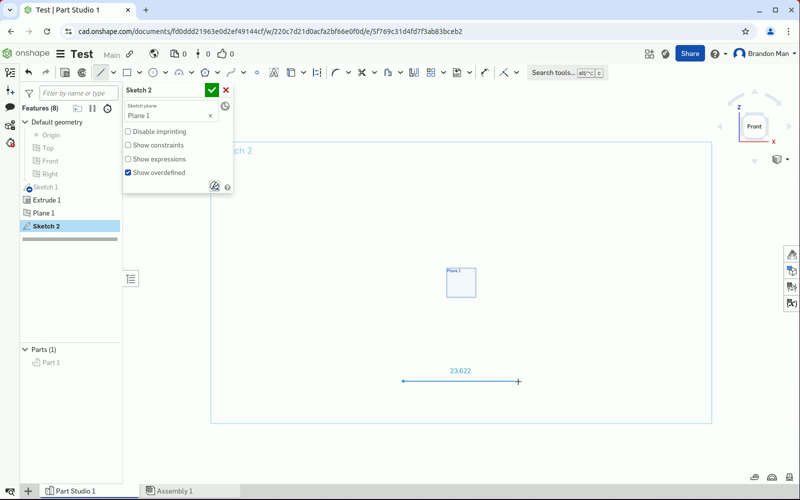
key_down(shift)
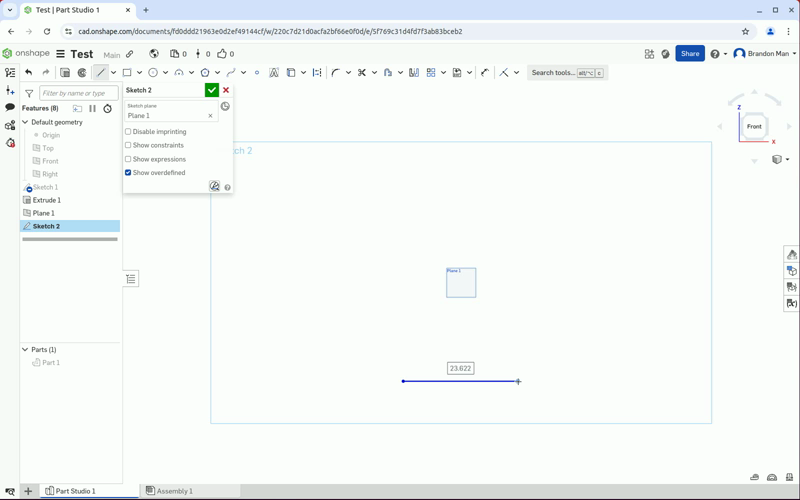
mouse_move(518, 186)
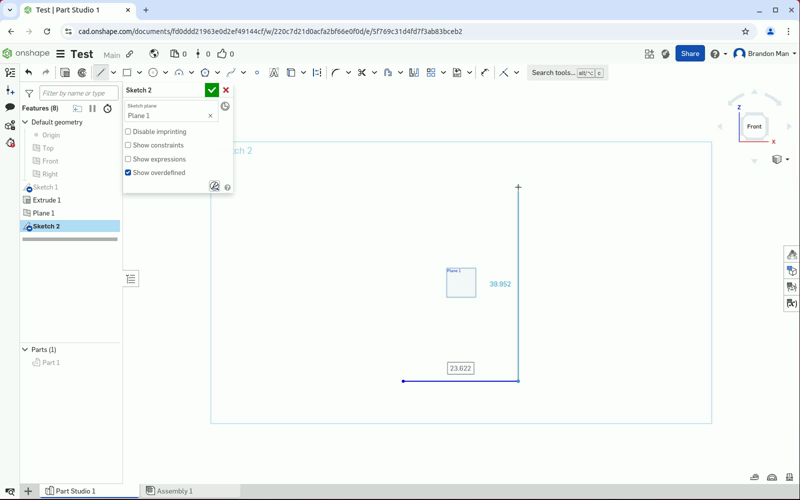
click(518, 186)
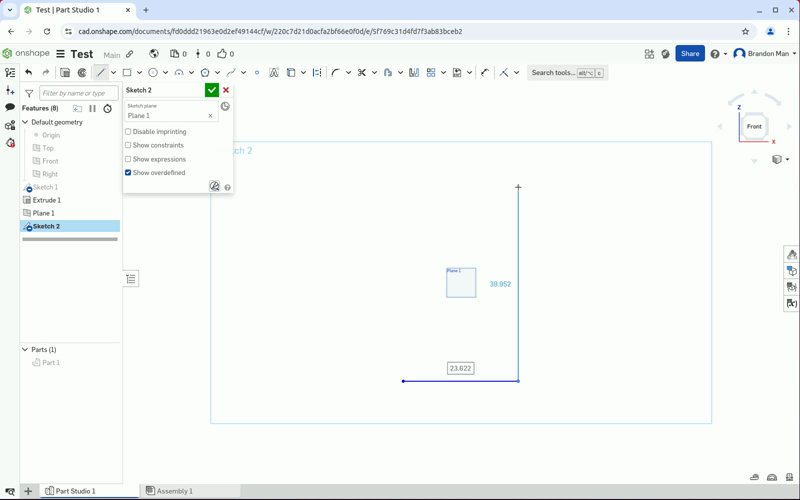
key_up(shift)
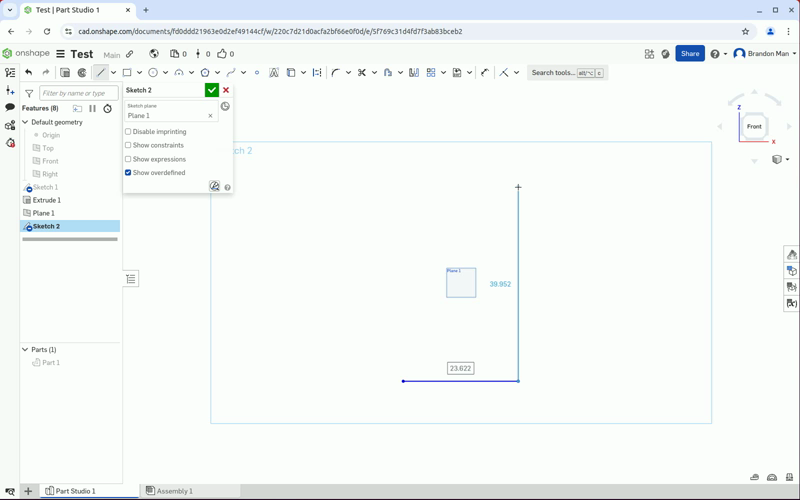
key_down(shift)
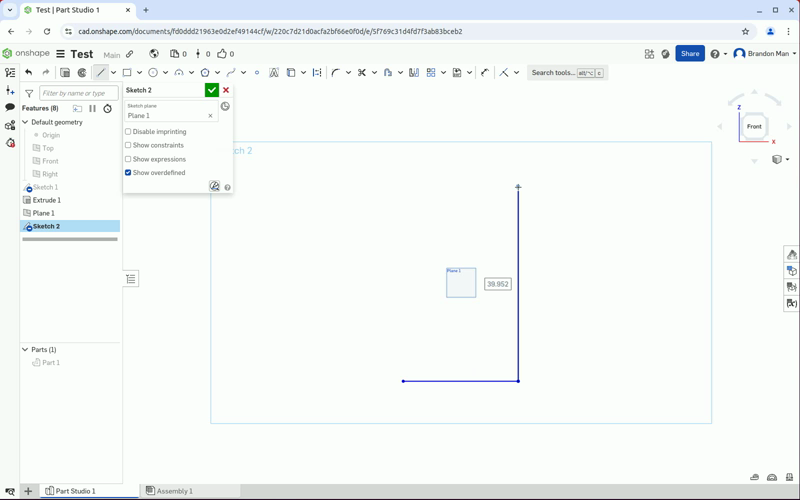
mouse_move(403, 186)
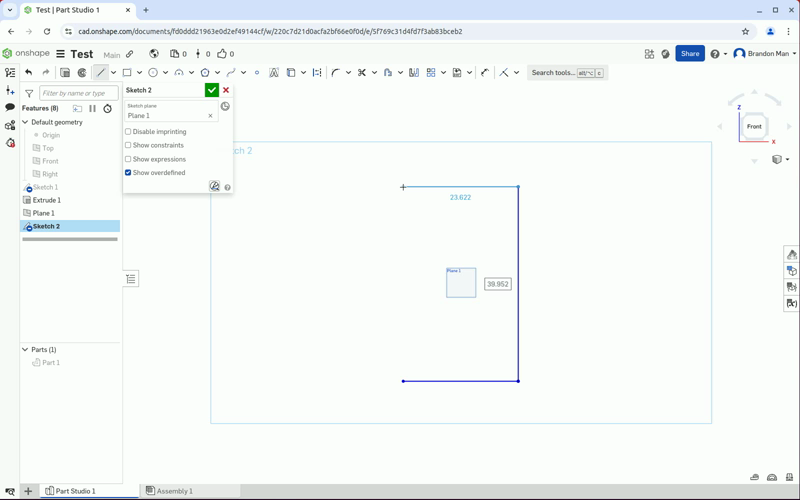
click(403, 186)
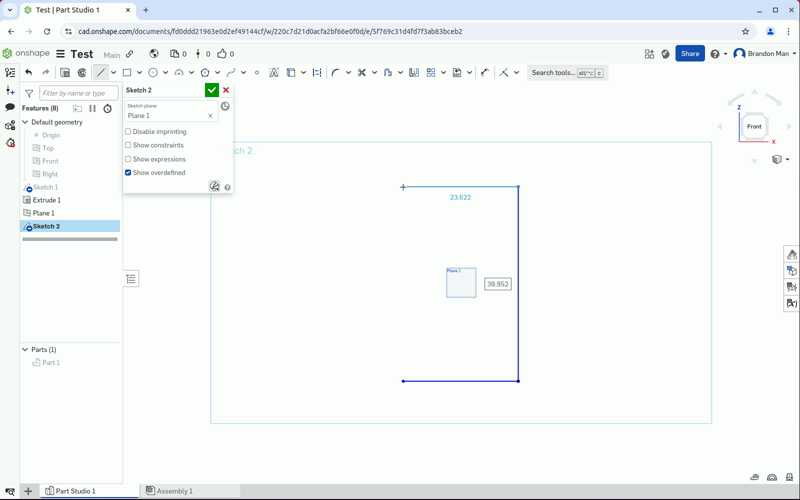
key_up(shift)
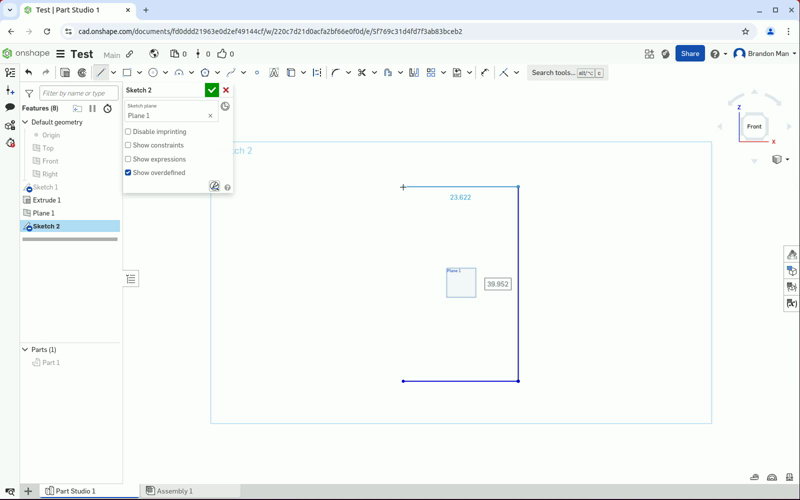
key_down(shift)
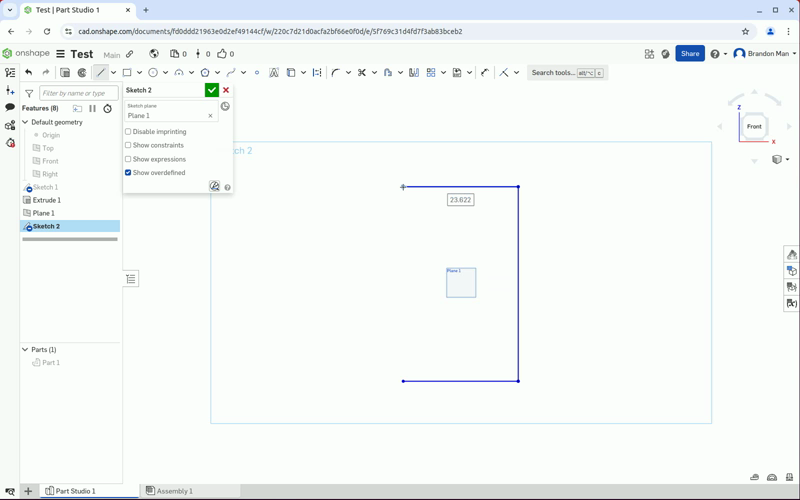
mouse_move(403, 381)
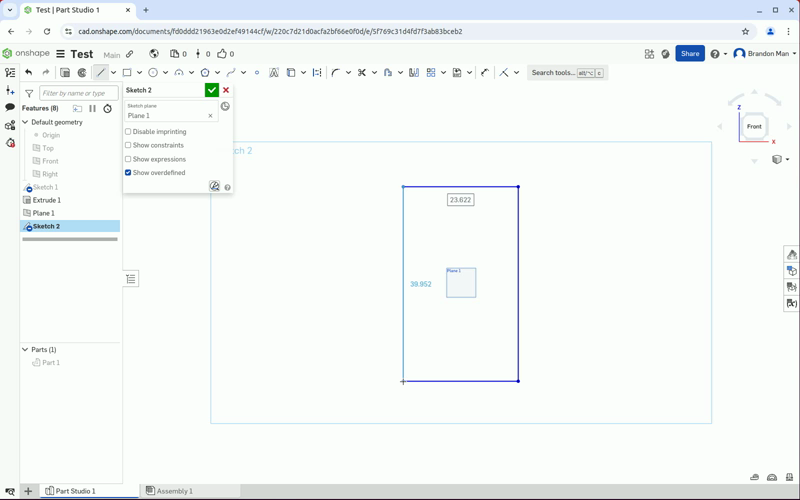
key_up(shift)
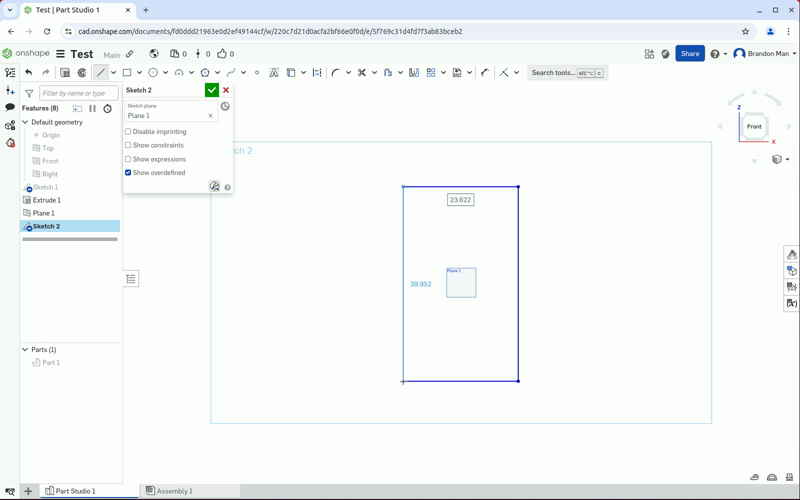
click(403, 381)
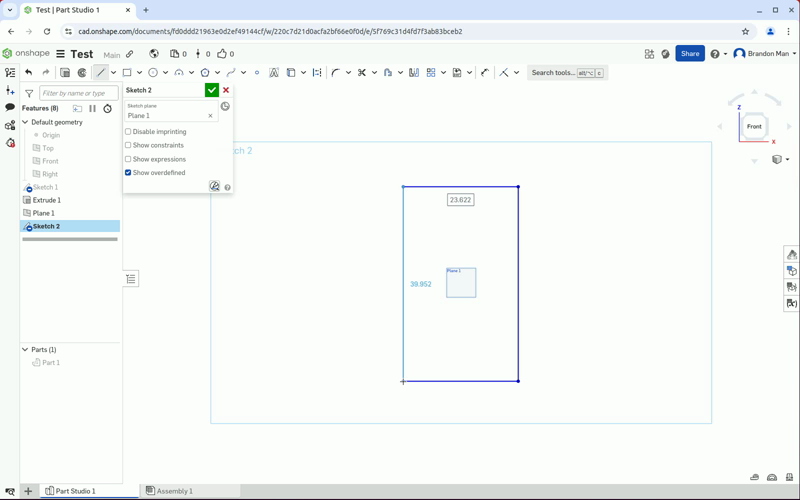
key(esc)
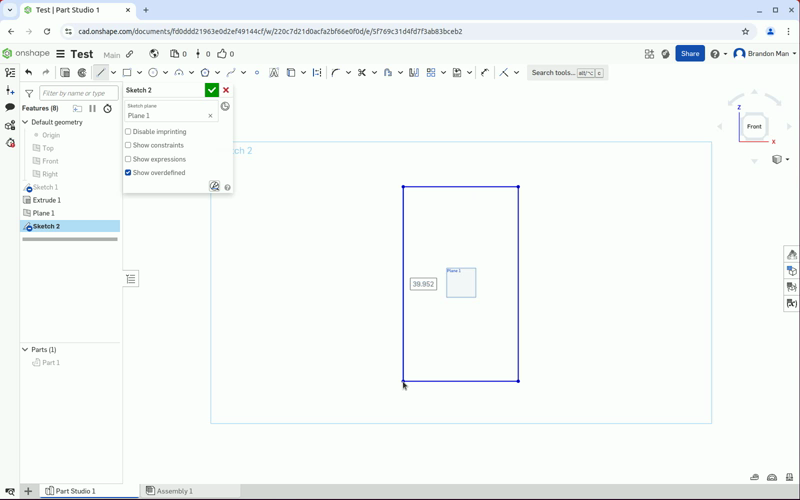
mouse_move(445, 281)
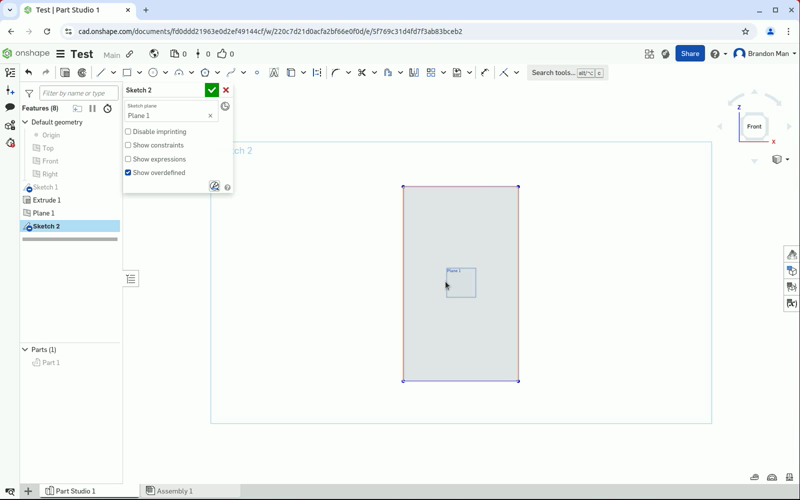
click(445, 281)
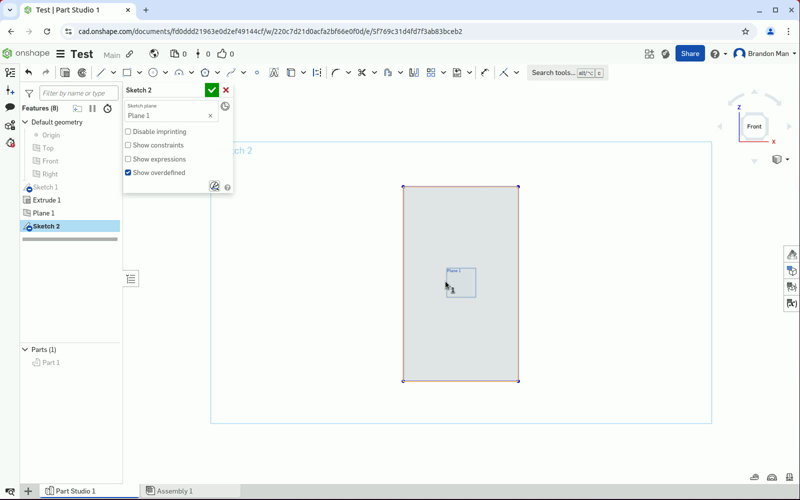
mouse_move(73, 352)
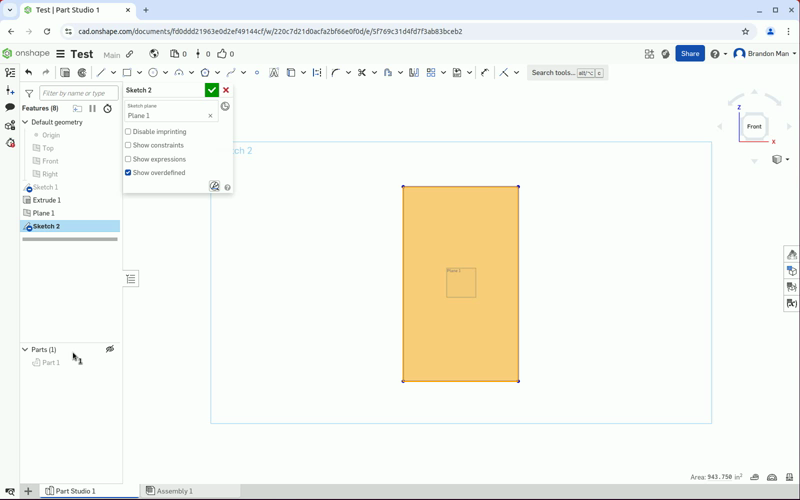
key(shift+y)
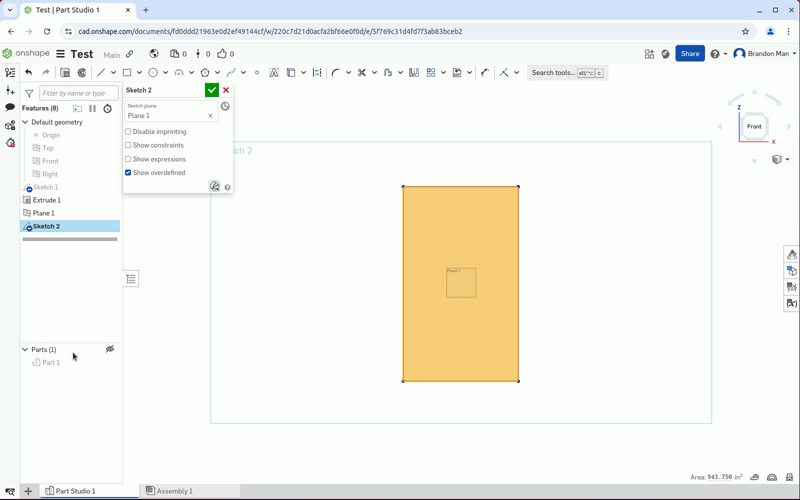
key(shift+e)
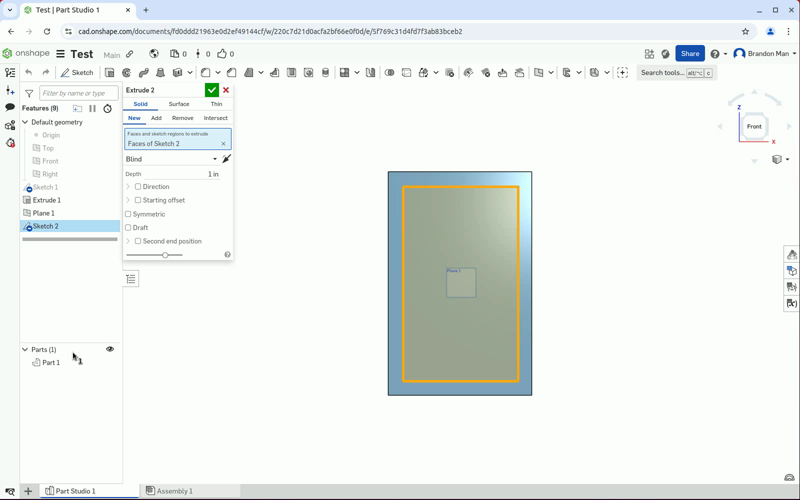
mouse_move(143, 106)
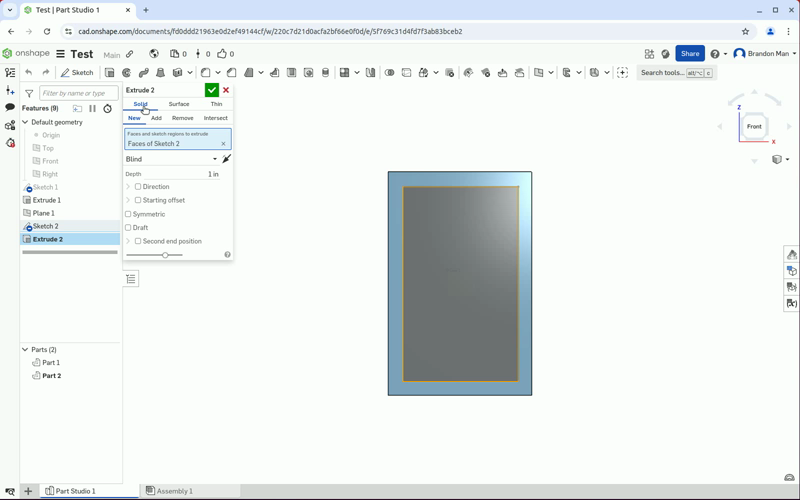
click(143, 106)
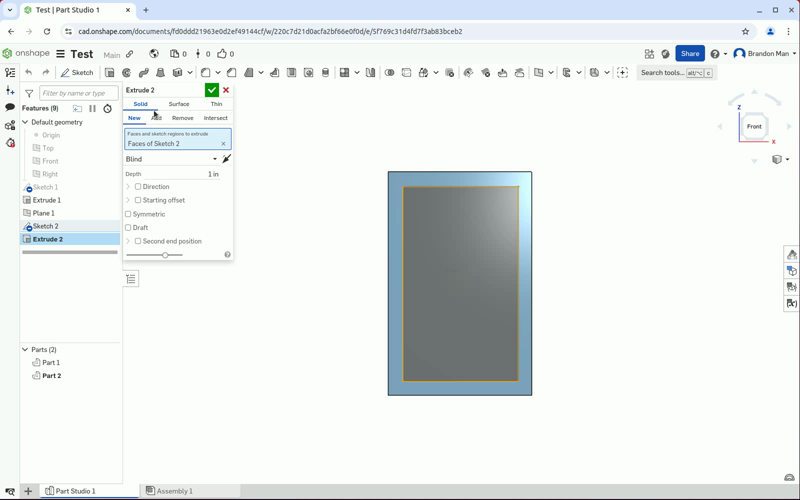
mouse_move(186, 120)
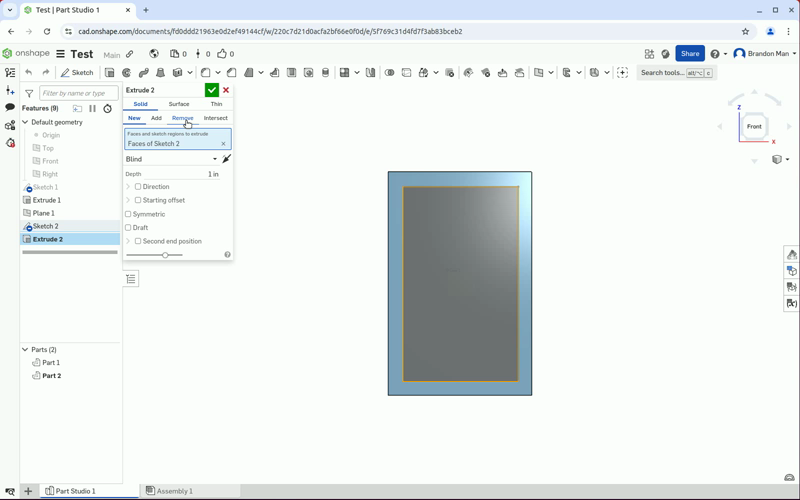
click(186, 120)
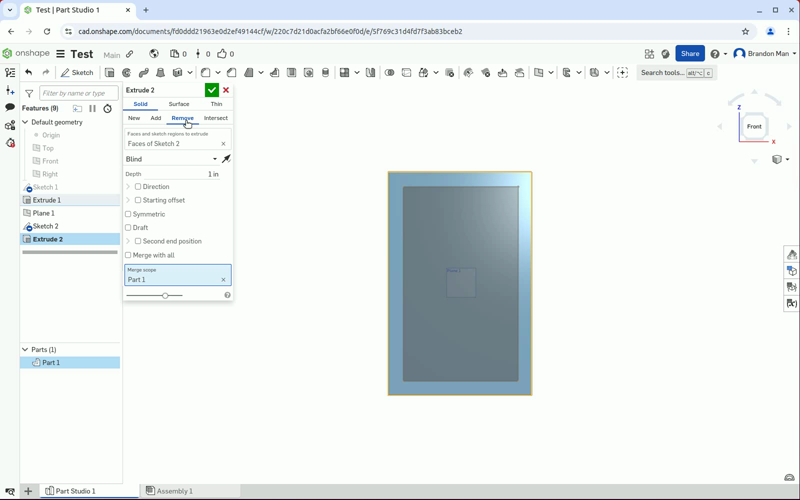
key(tab, 4)
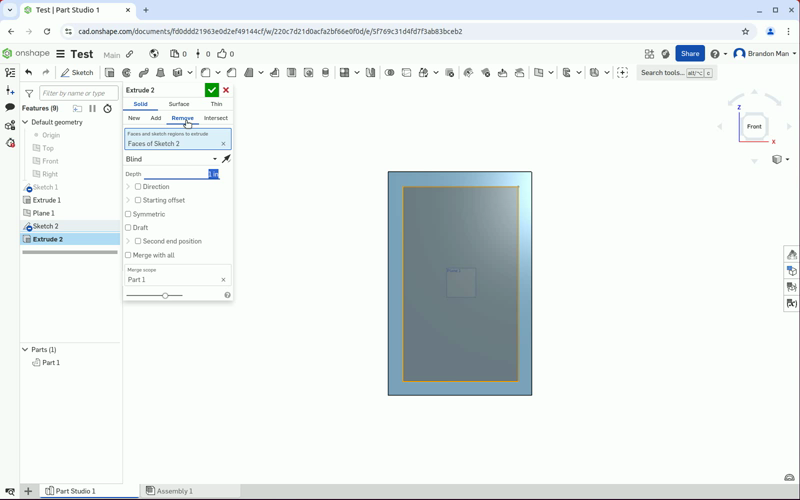
text(0.963)
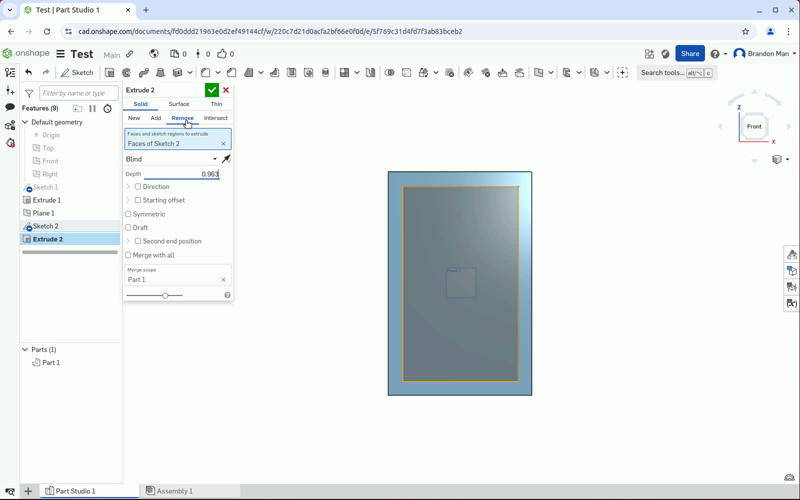
key(tab, 6)
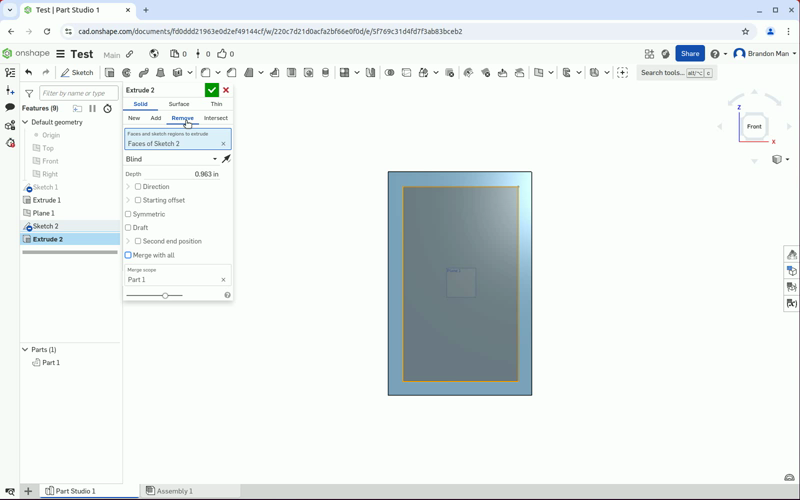
key(space)
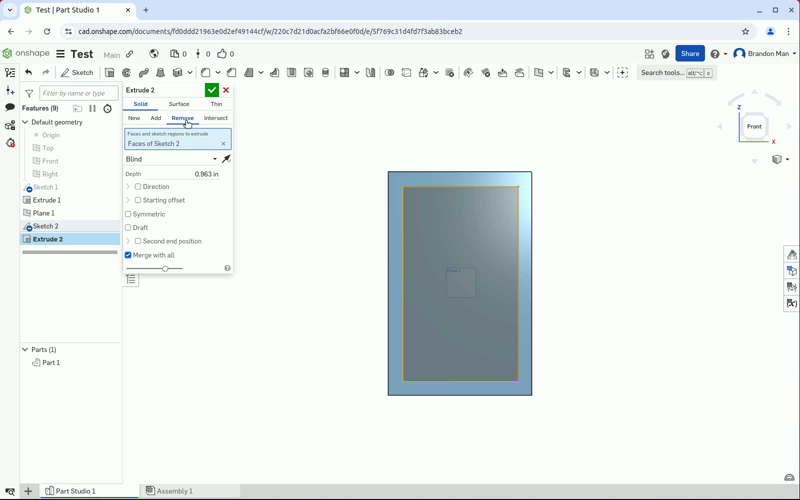
key(enter)
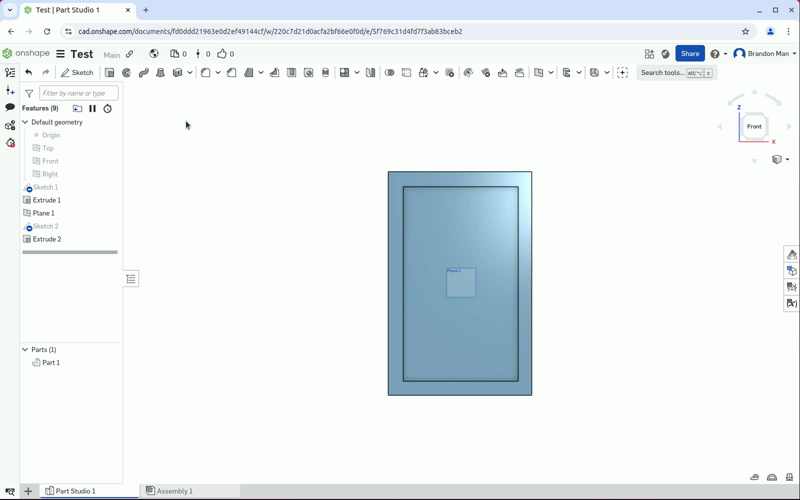
key(shift+h)
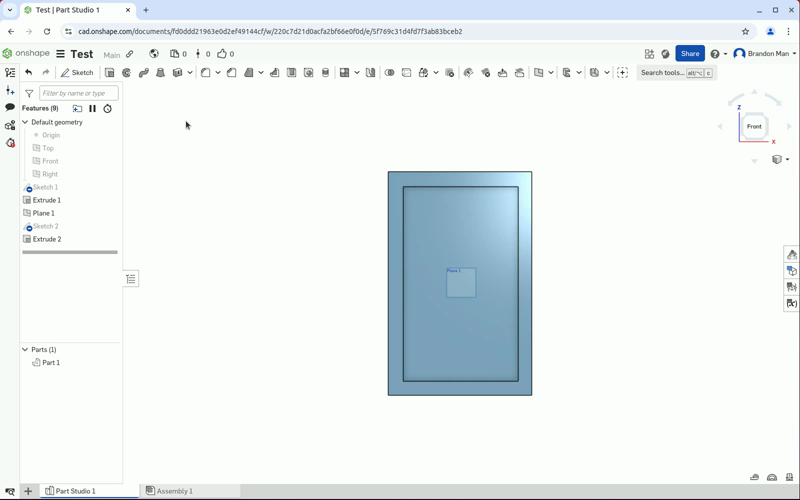
key(shift+h)
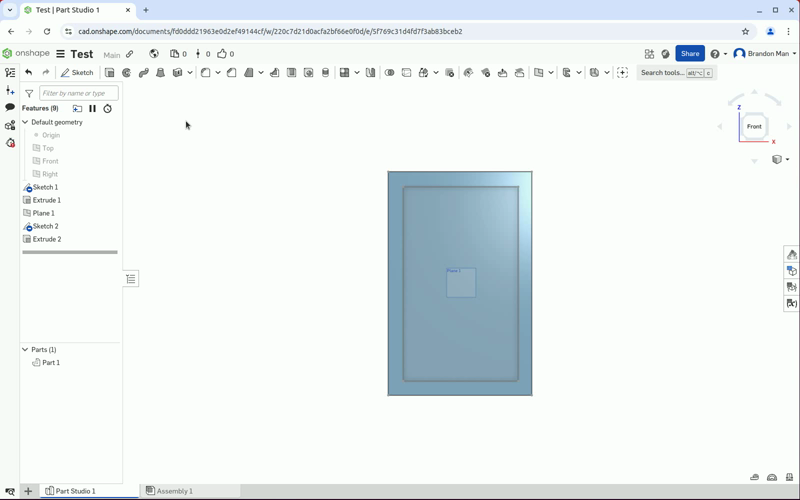
key(shift+7)
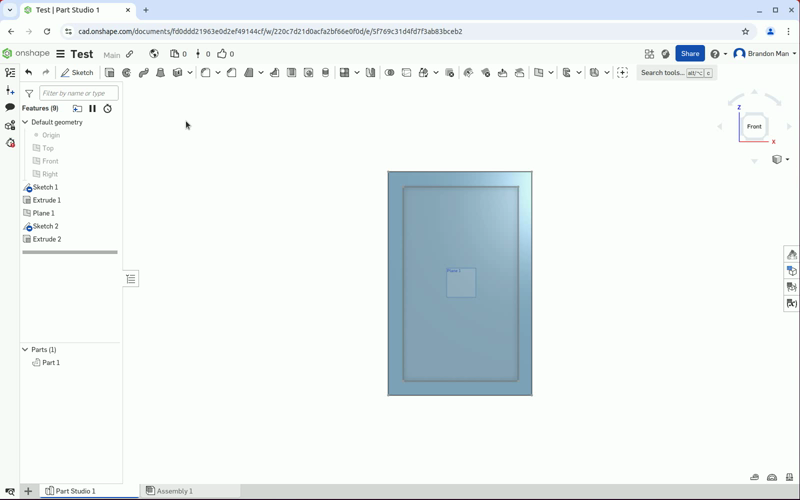
key(left, 2)
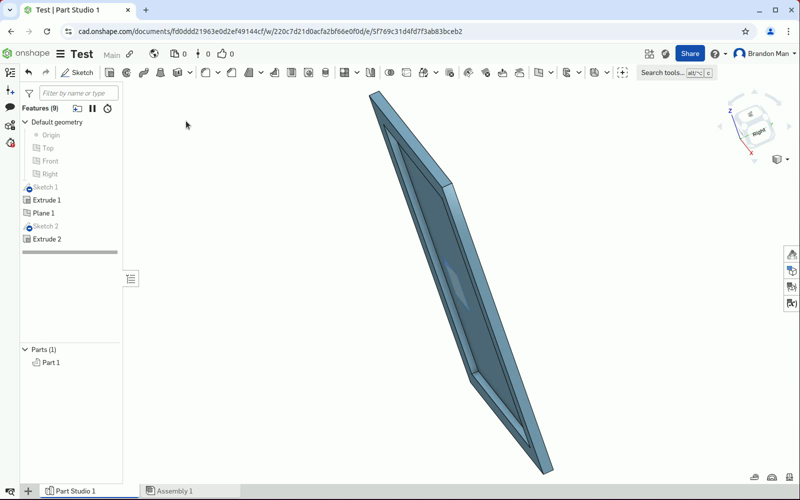
key(down, 2)
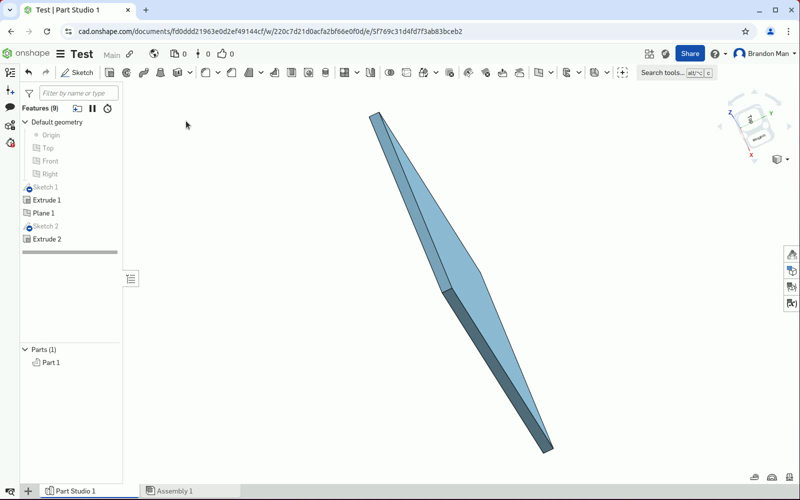
key(up, 2)
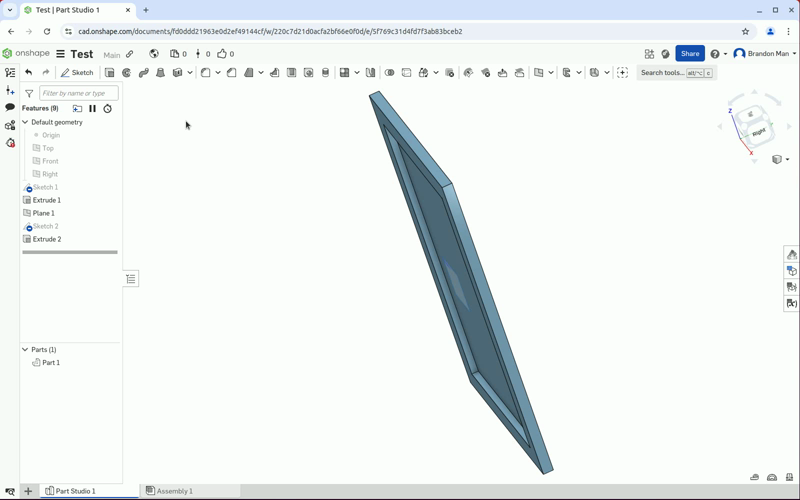
key(right, 2)
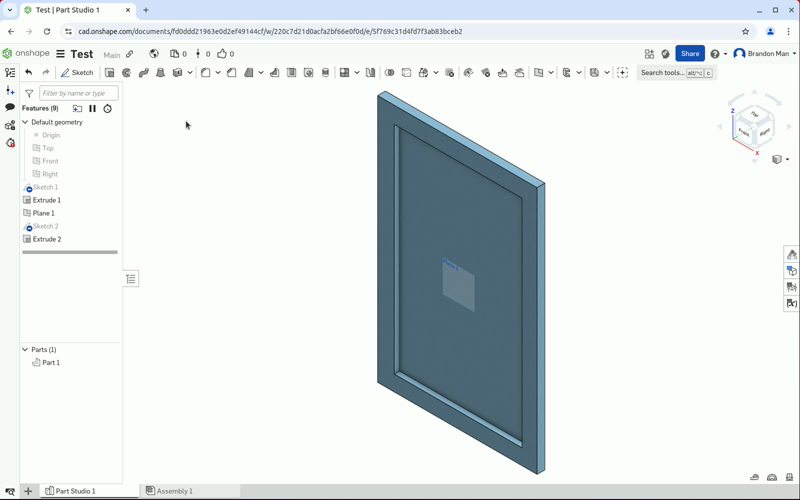
mouse_move(73, 189)
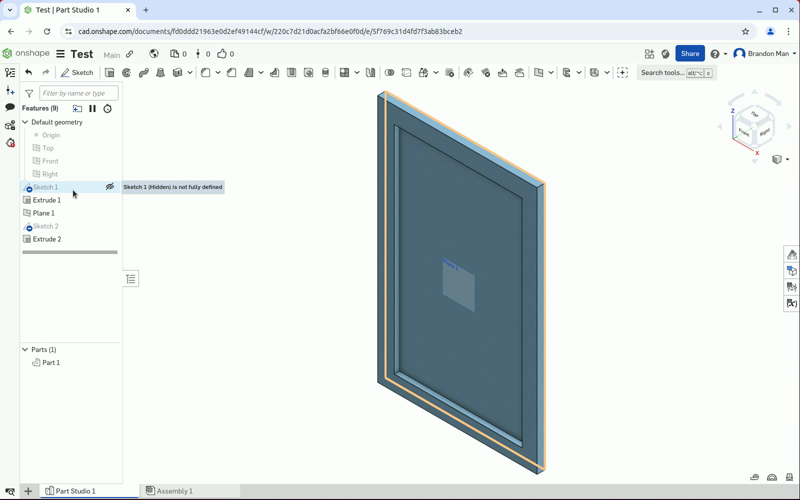
click(73, 189)